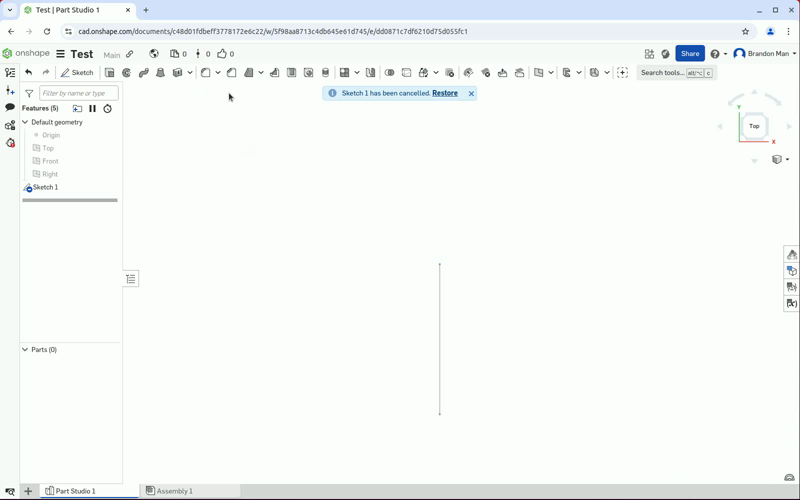
key(shift+h)
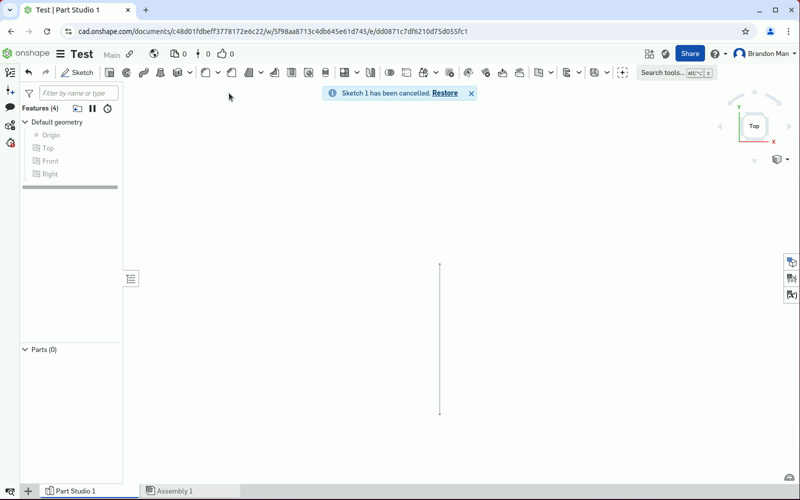
mouse_move(73, 352)
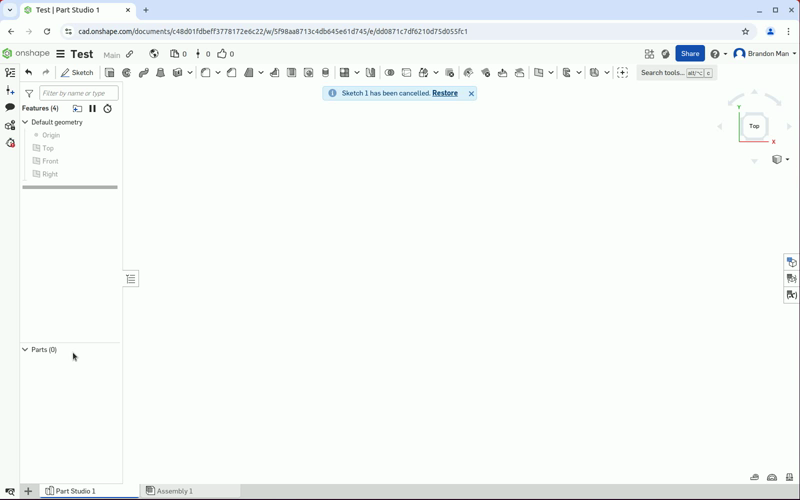
key(y)
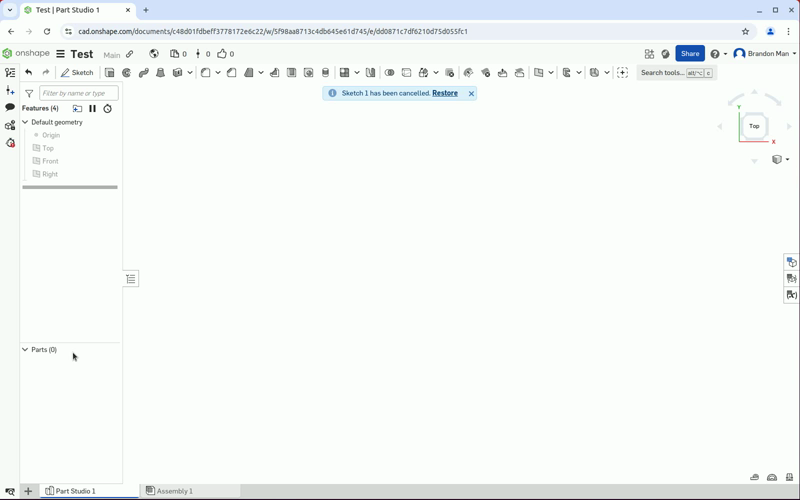
key(shift+p)
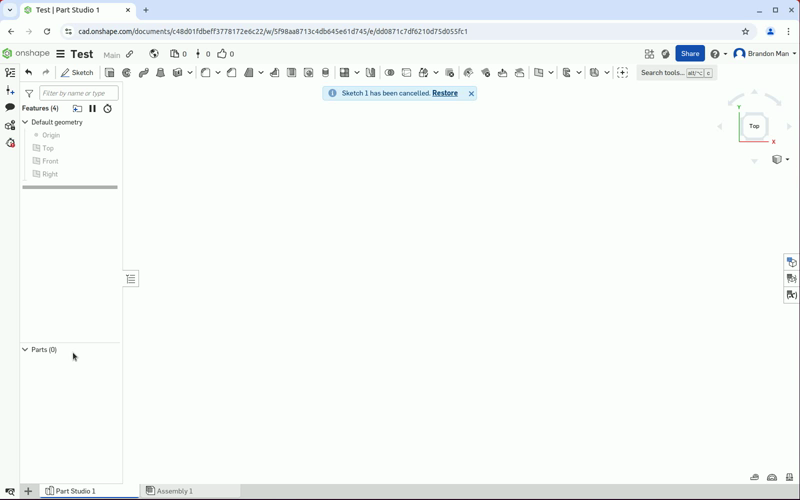
key(space)
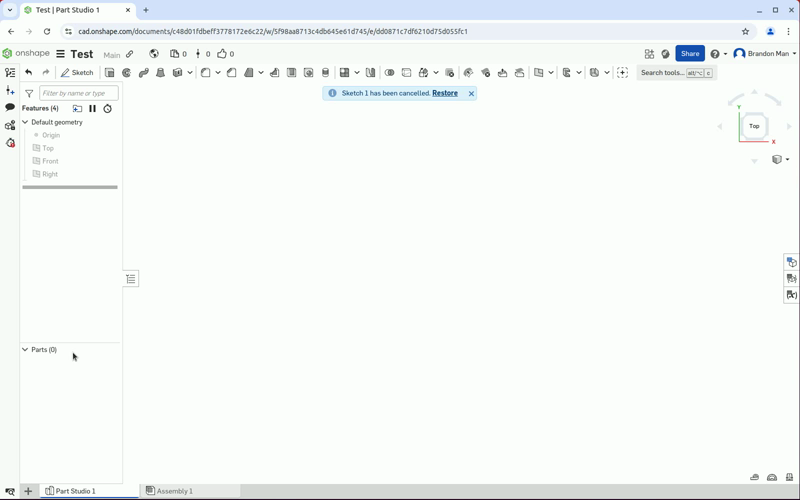
key_down(shift)
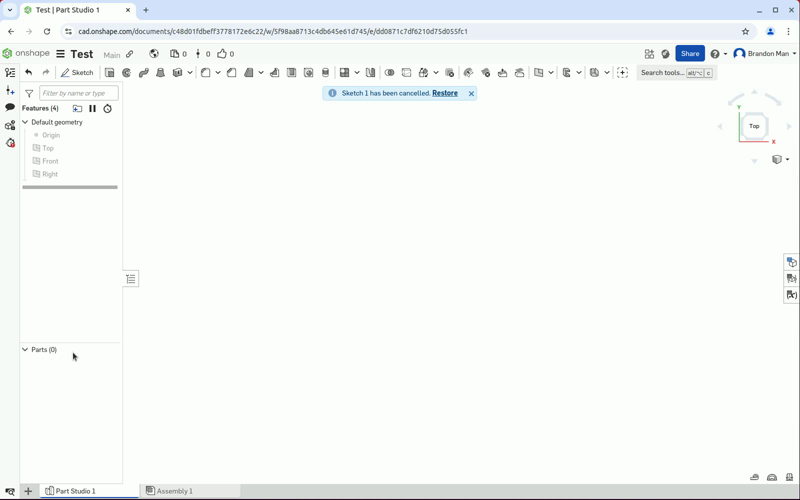
key(up)
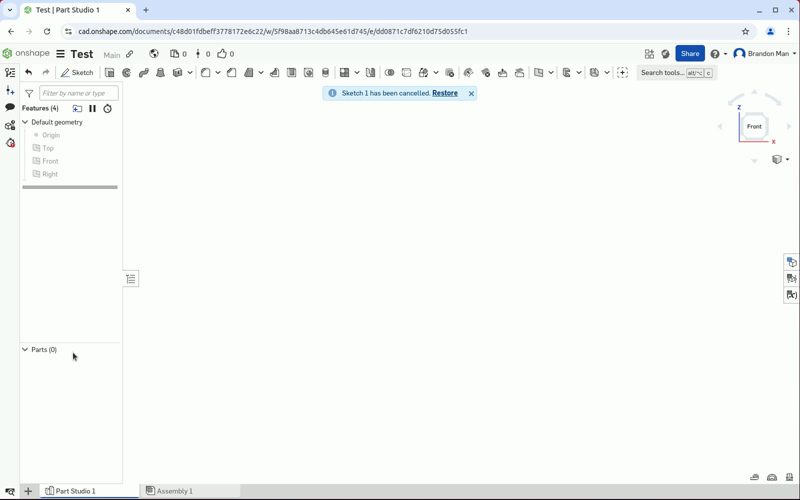
key_up(shift)
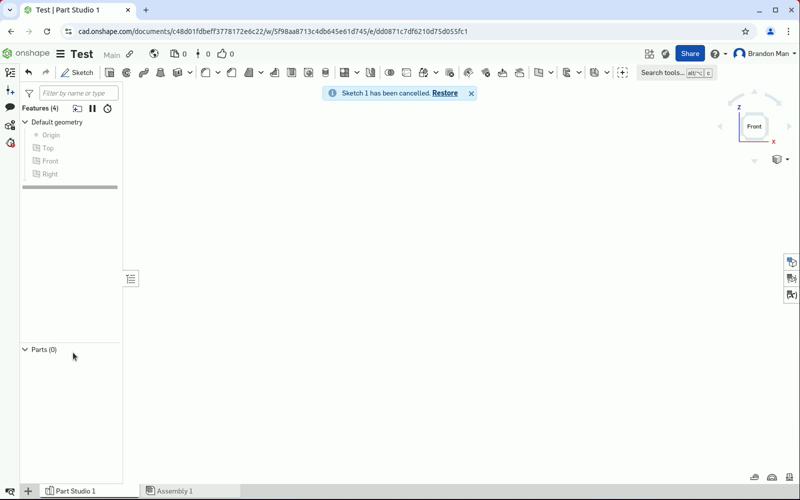
mouse_move(73, 352)
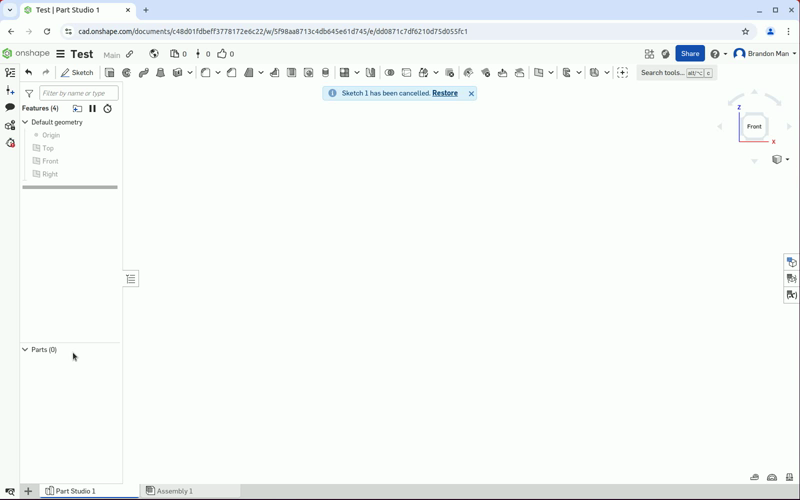
key(shift+y)
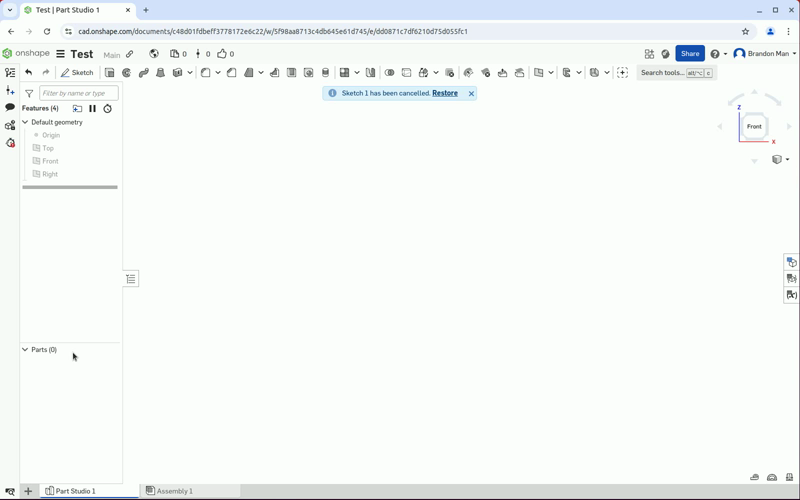
key(shift+s)
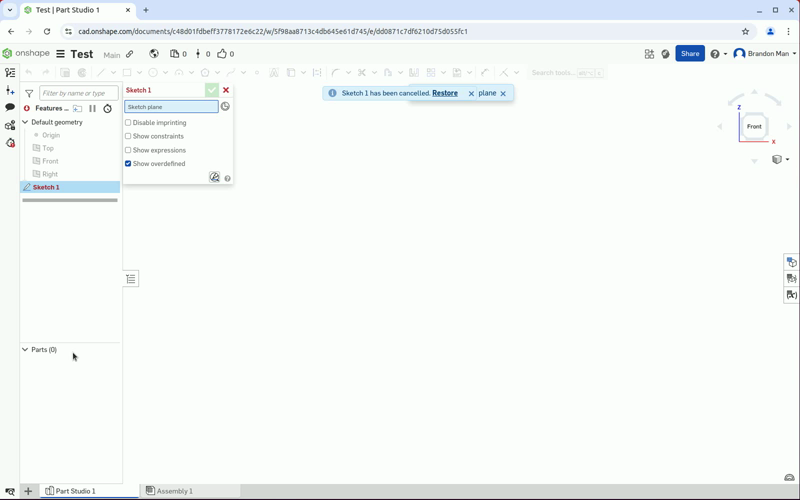
mouse_move(73, 163)
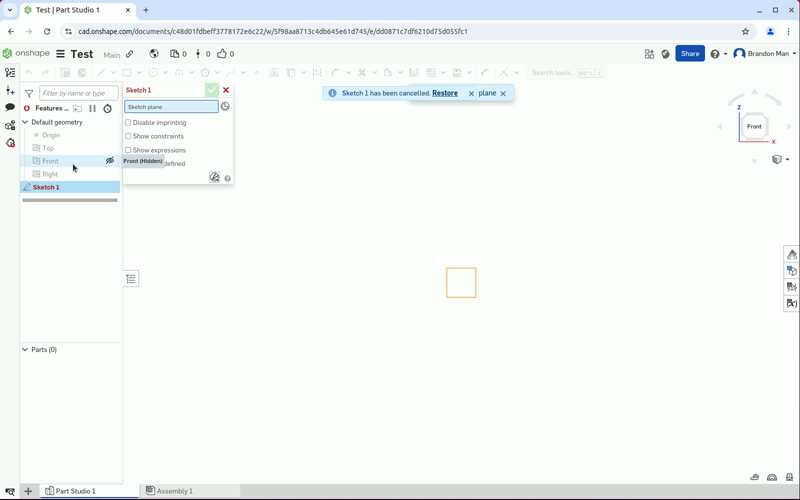
click(73, 163)
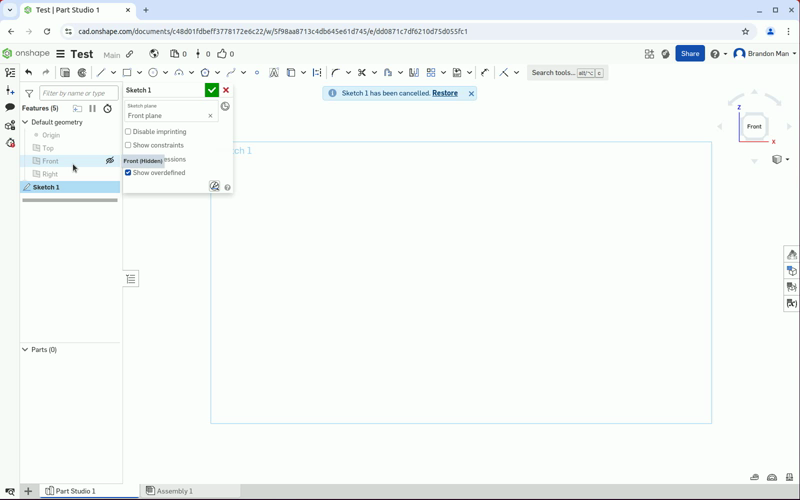
mouse_move(73, 352)
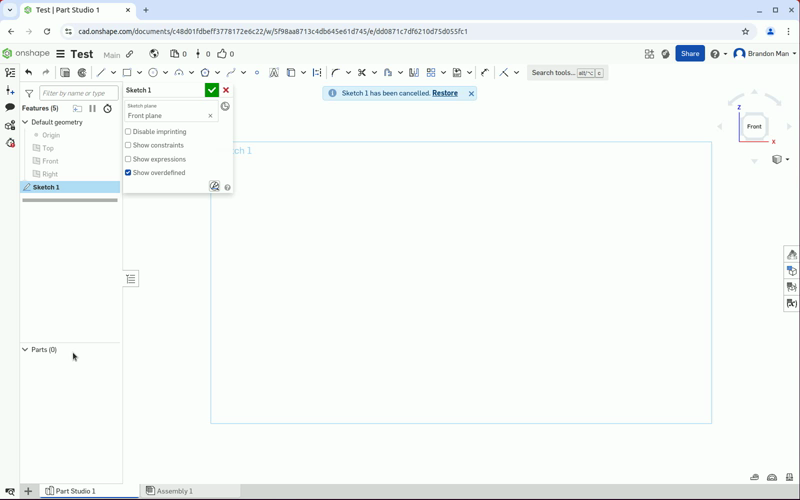
key(y)
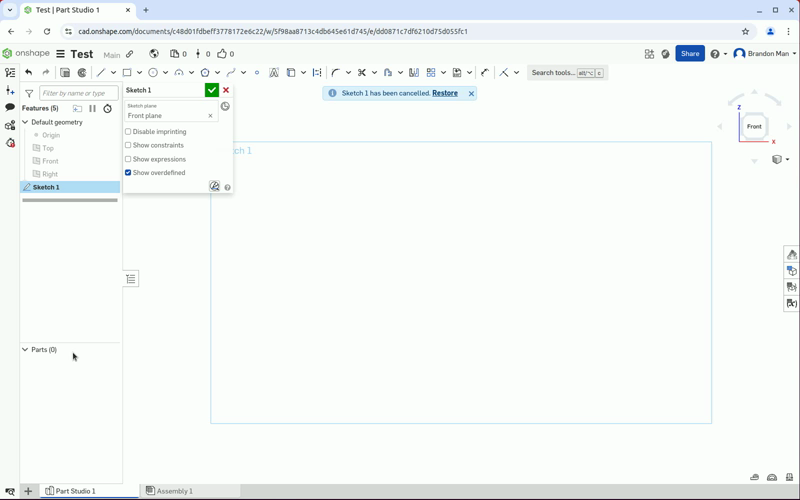
key(c)
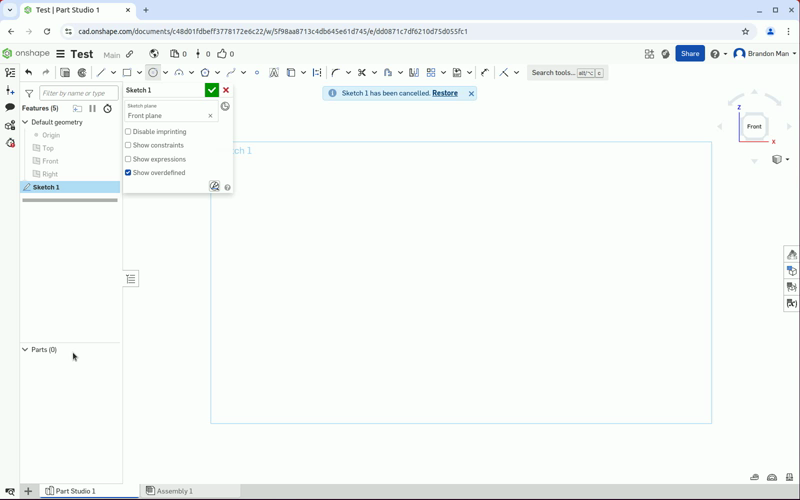
key_down(shift)
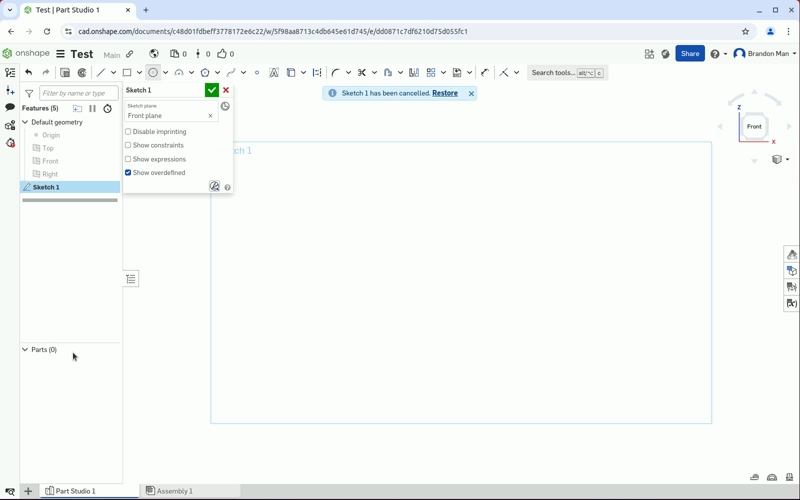
mouse_move(461, 282)
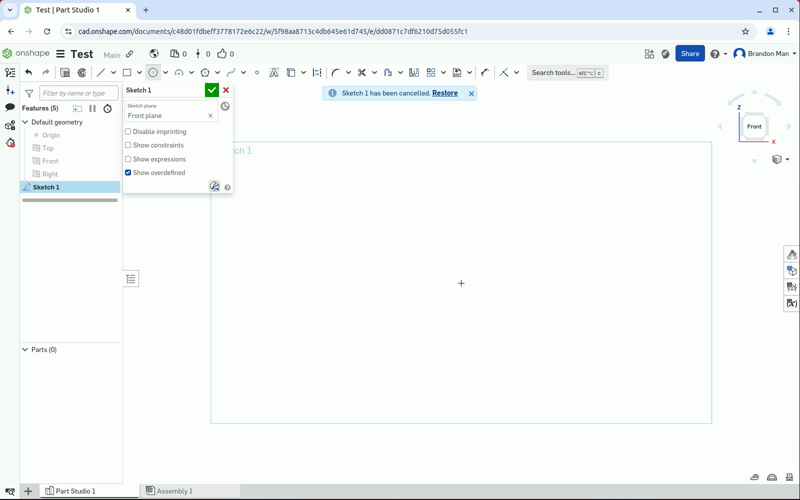
click(461, 282)
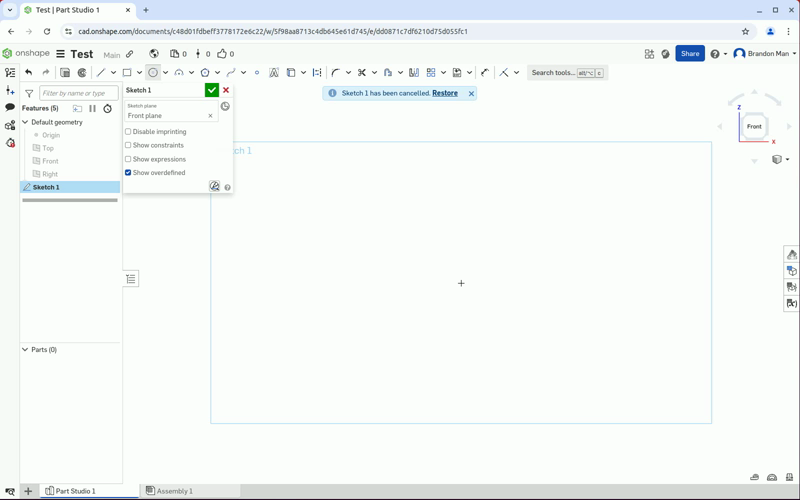
key_up(shift)
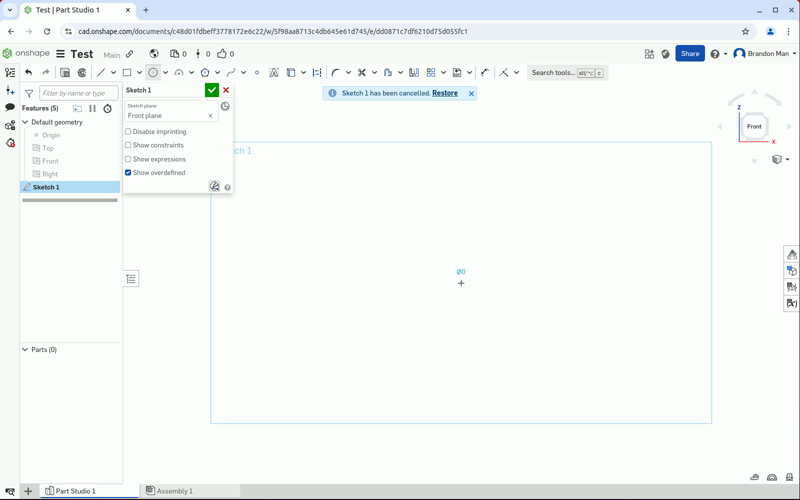
mouse_move(497, 282)
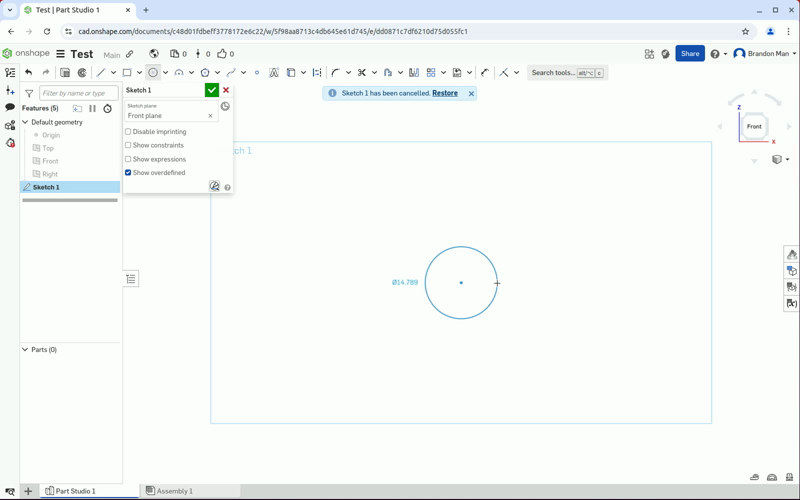
click(497, 282)
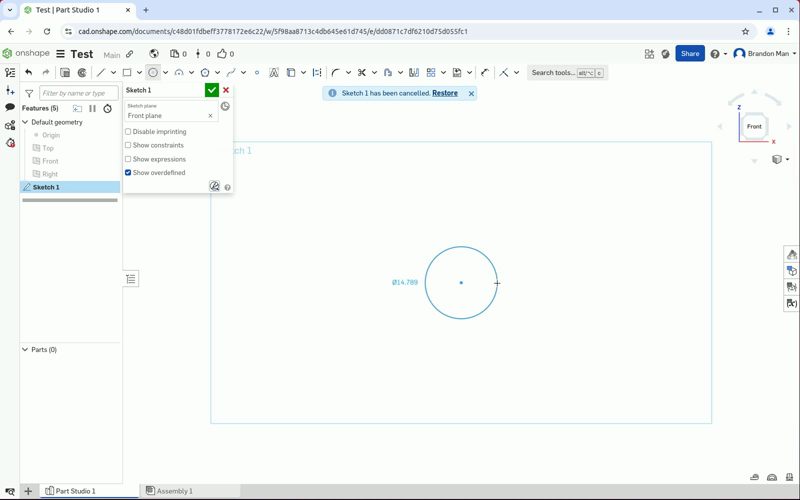
key(esc)
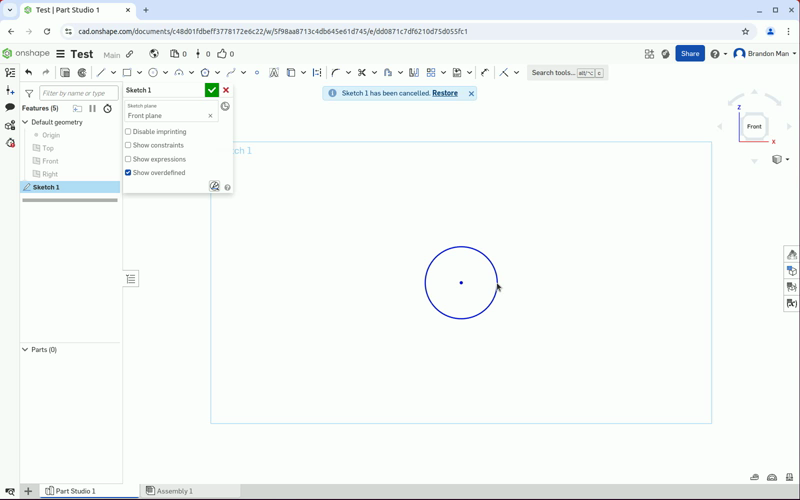
key(c)
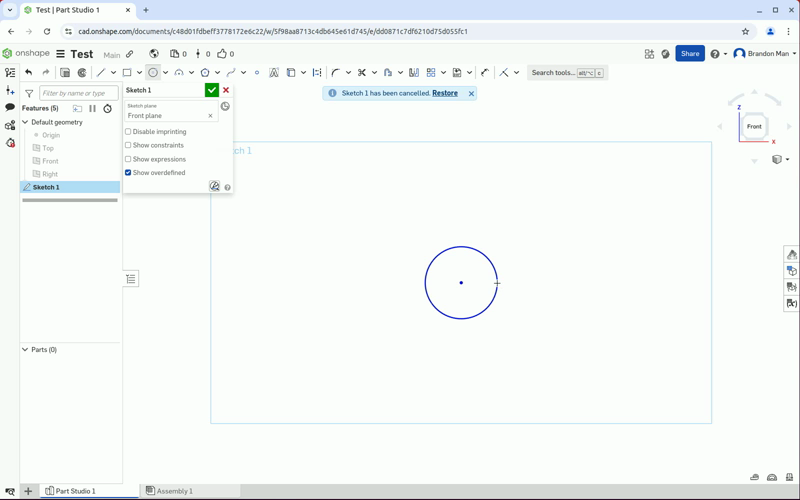
key_down(shift)
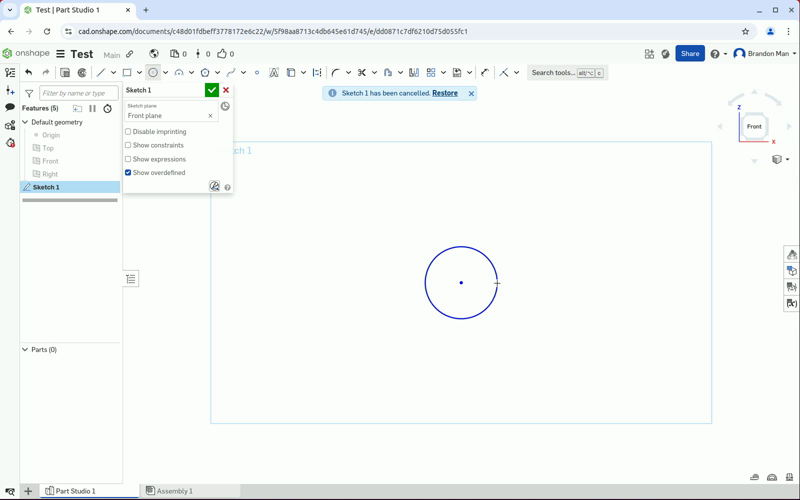
mouse_move(461, 282)
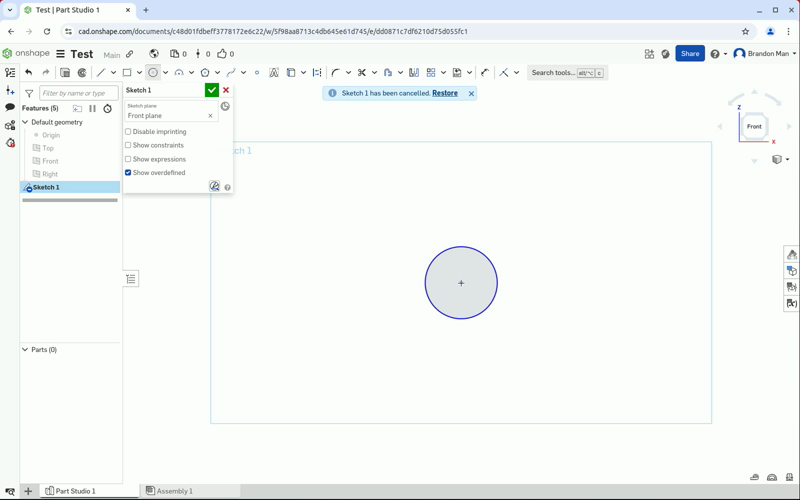
click(461, 282)
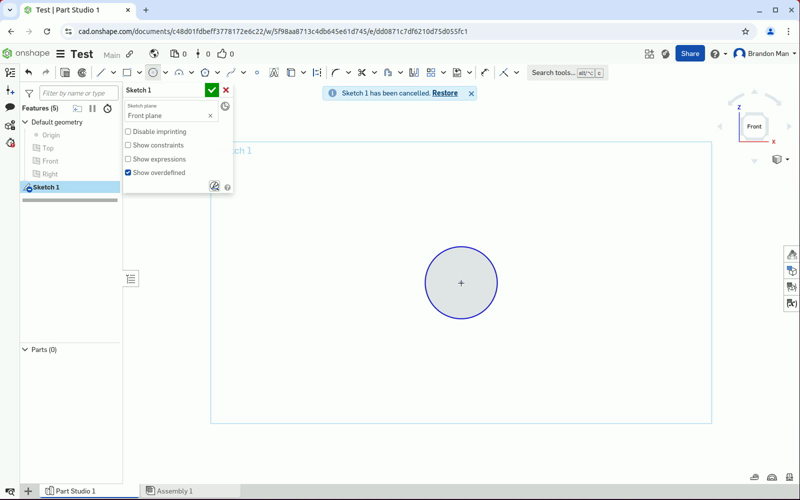
key_up(shift)
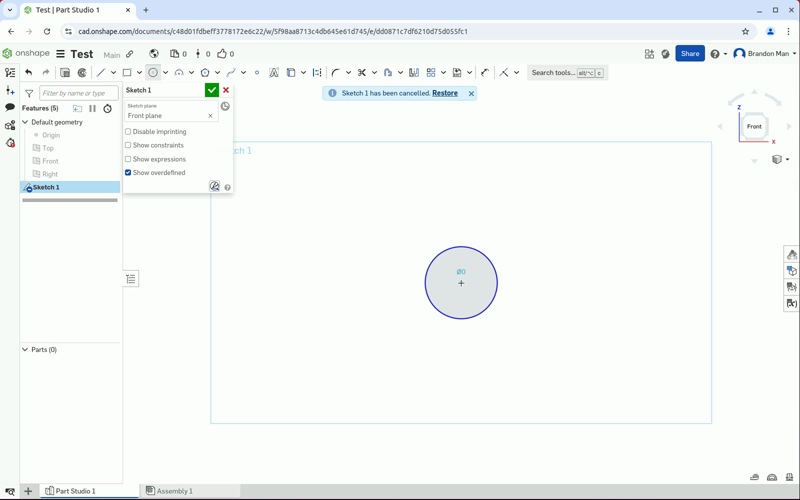
mouse_move(479, 282)
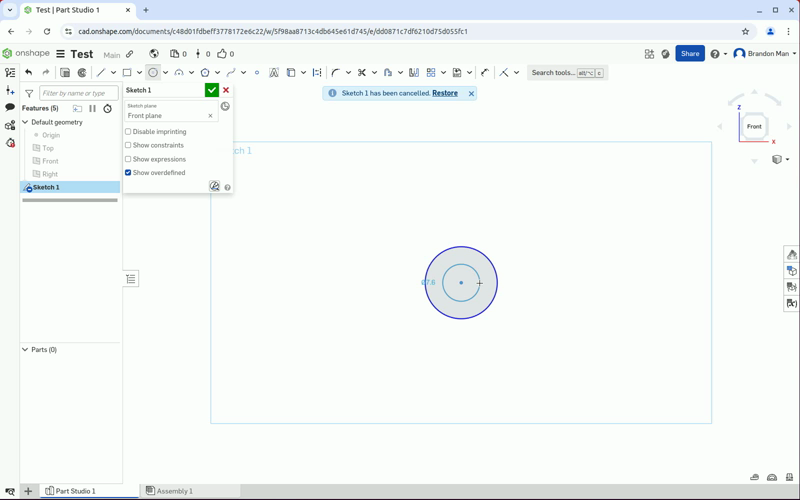
click(479, 282)
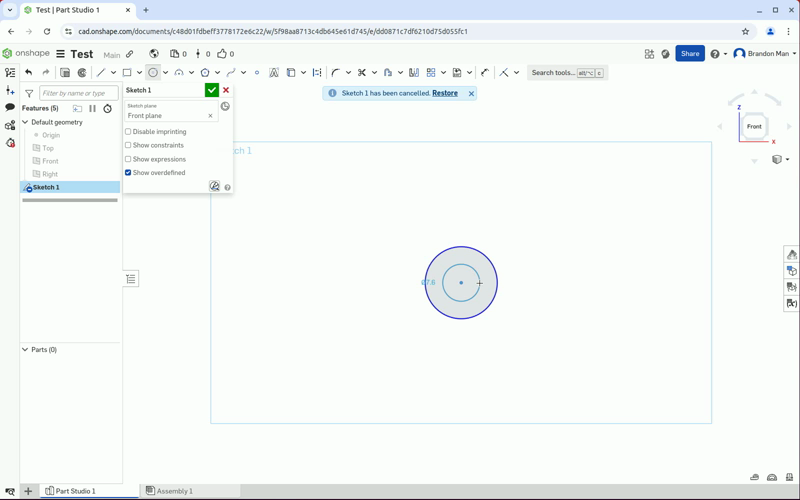
key(esc)
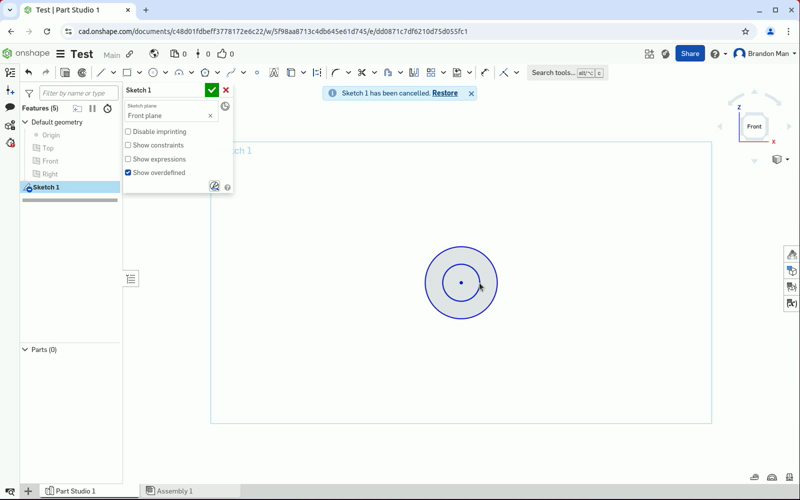
mouse_move(457, 314)
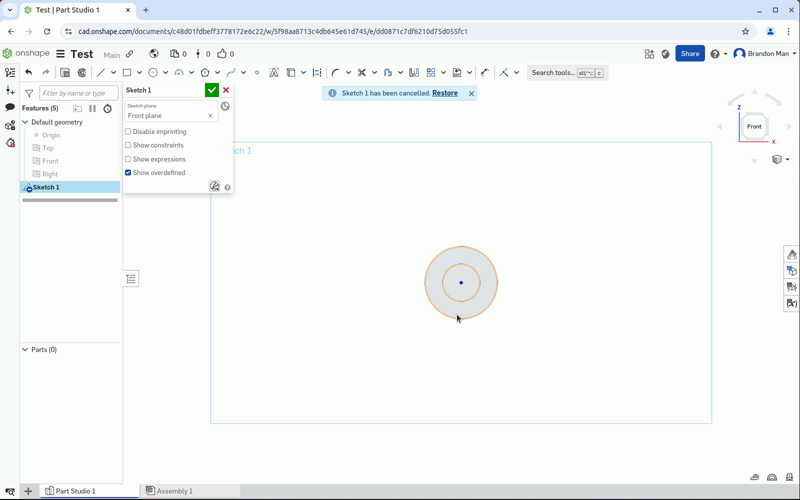
click(457, 314)
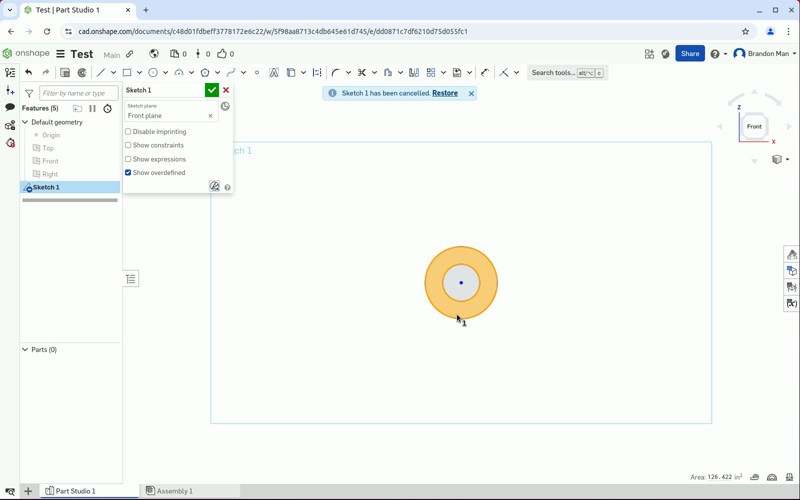
mouse_move(73, 352)
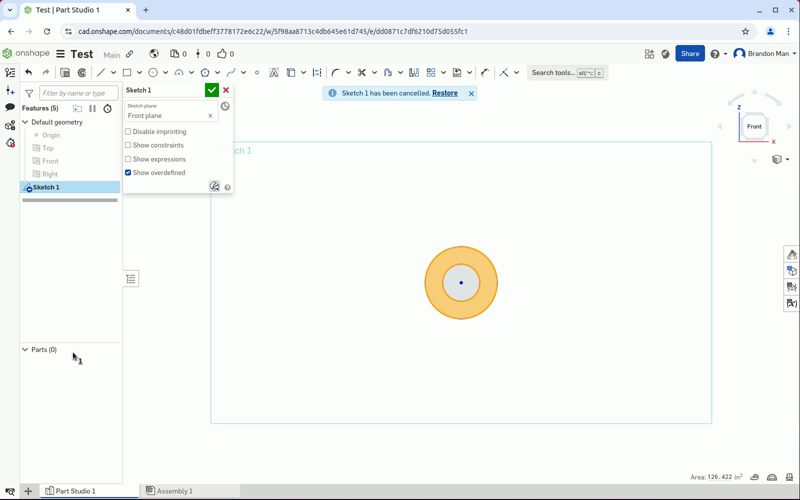
key(shift+y)
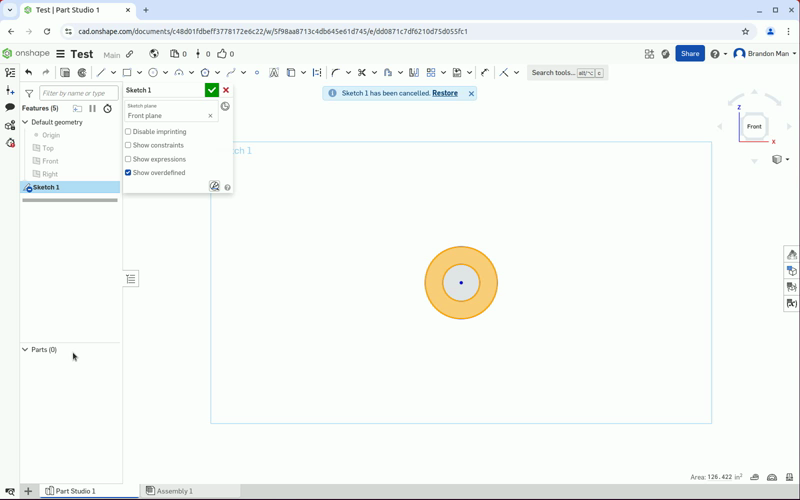
key(shift+e)
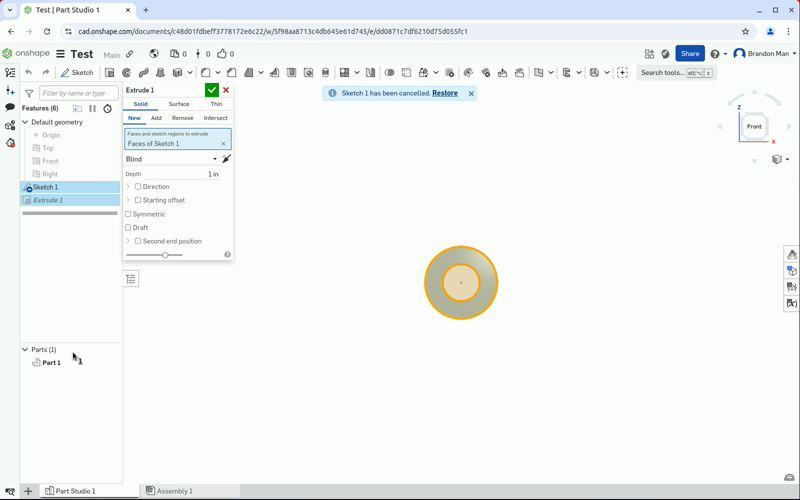
mouse_move(143, 106)
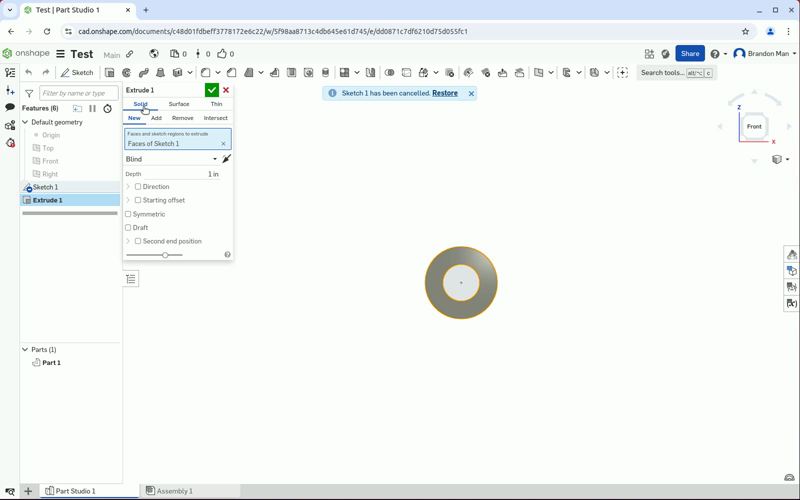
click(143, 106)
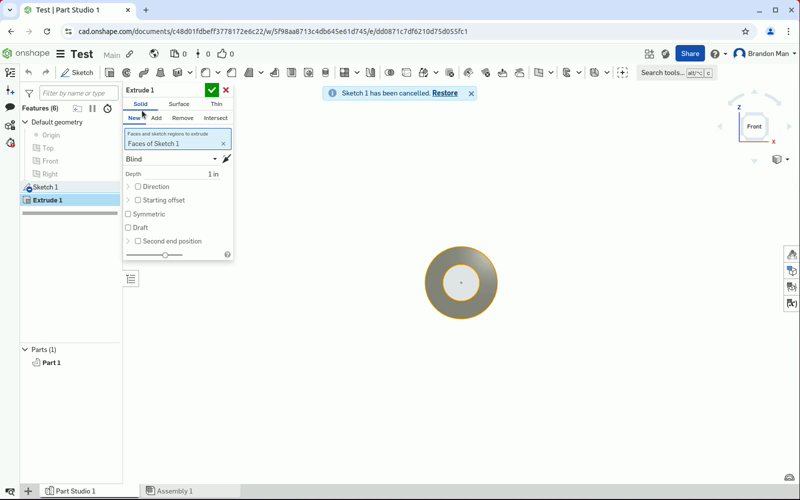
mouse_move(137, 120)
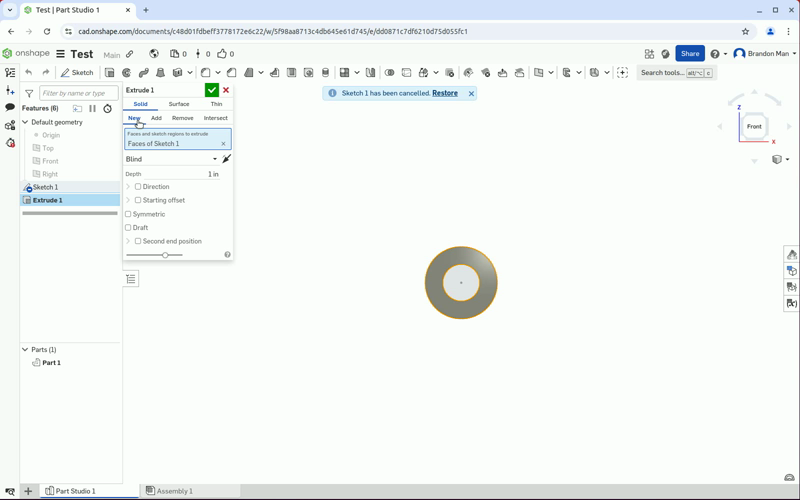
click(137, 120)
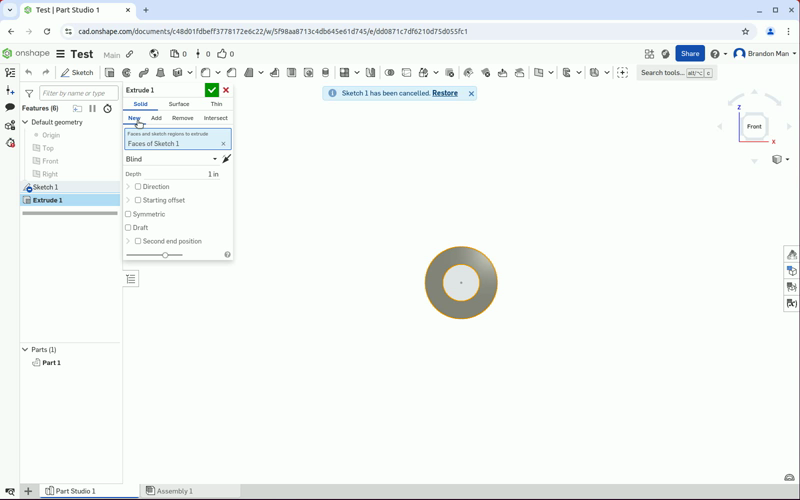
key(tab, 4)
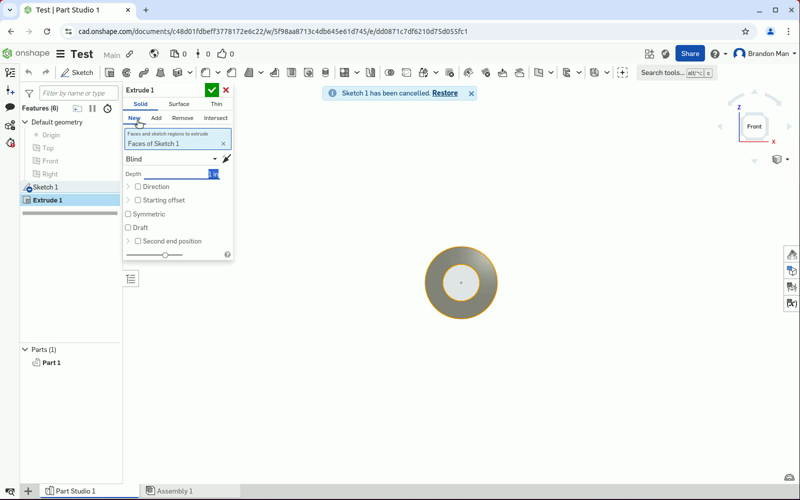
text(3.129)
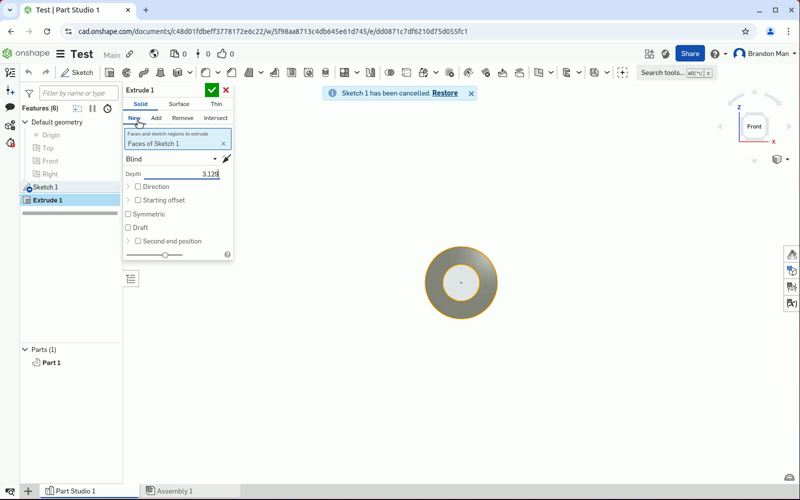
key(enter)
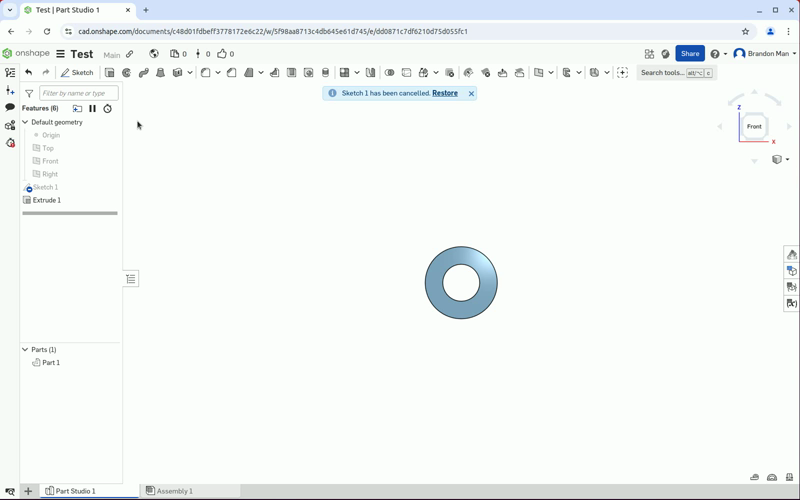
key(shift+h)
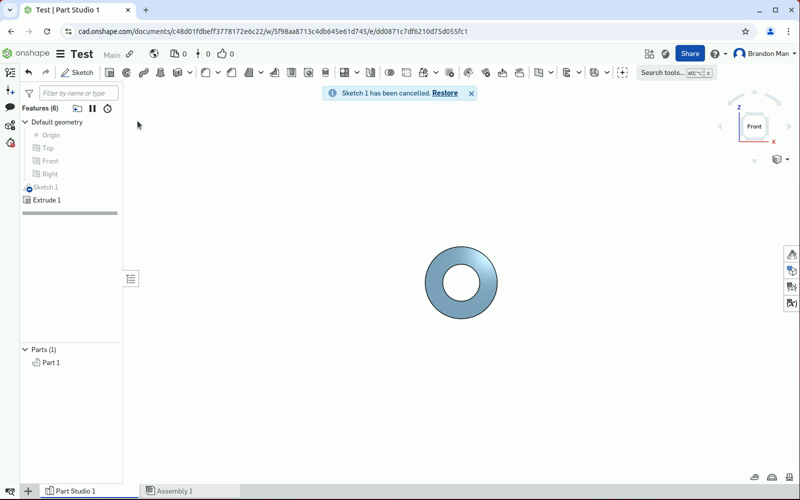
key(shift+h)
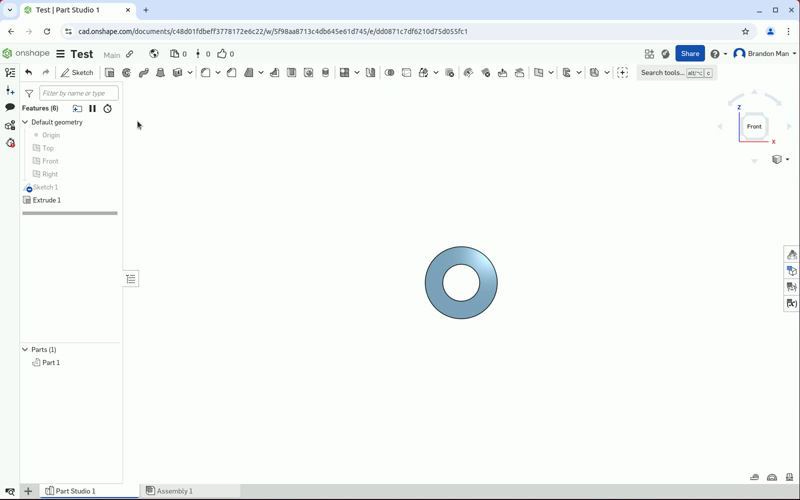
mouse_move(73, 189)
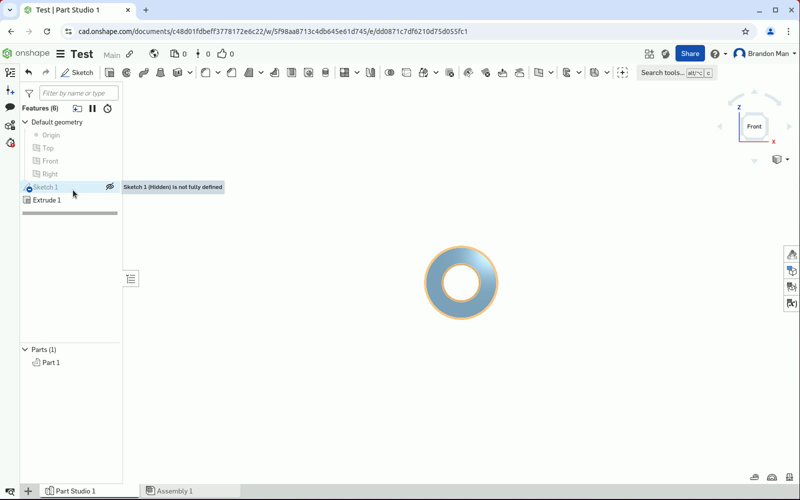
click(73, 189)
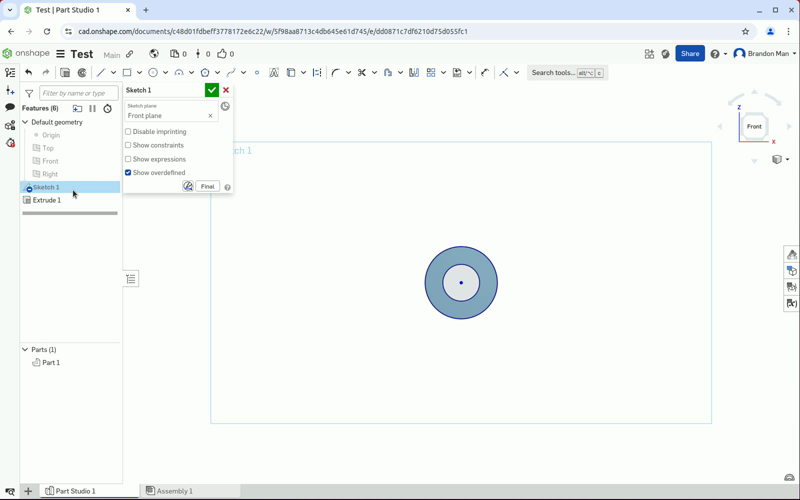
mouse_move(229, 92)
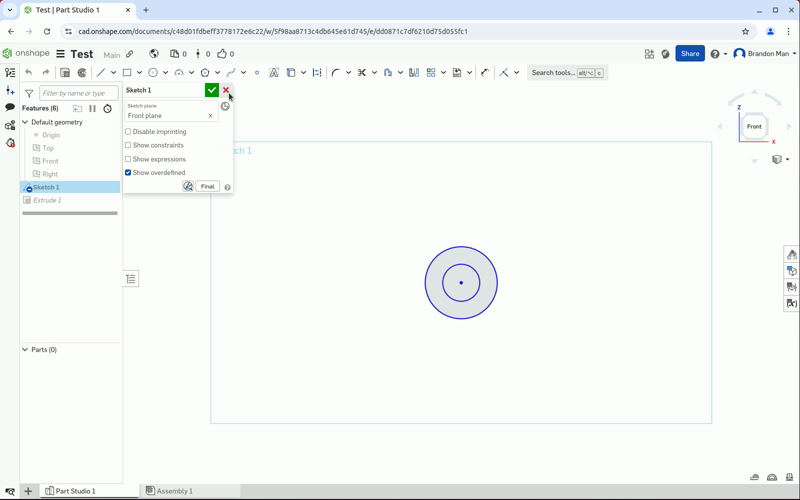
click(229, 92)
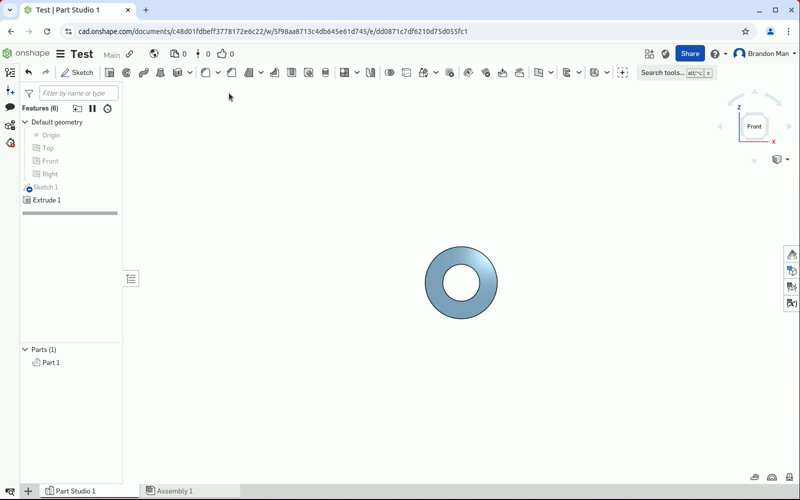
mouse_move(541, 75)
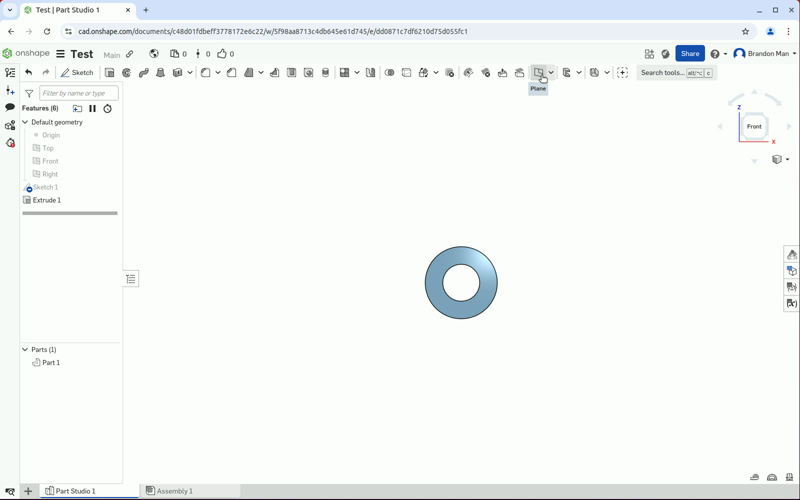
click(541, 75)
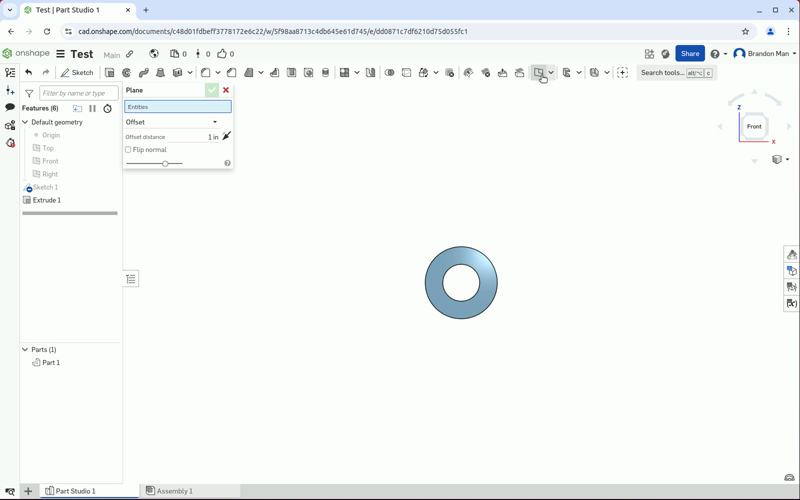
mouse_move(73, 163)
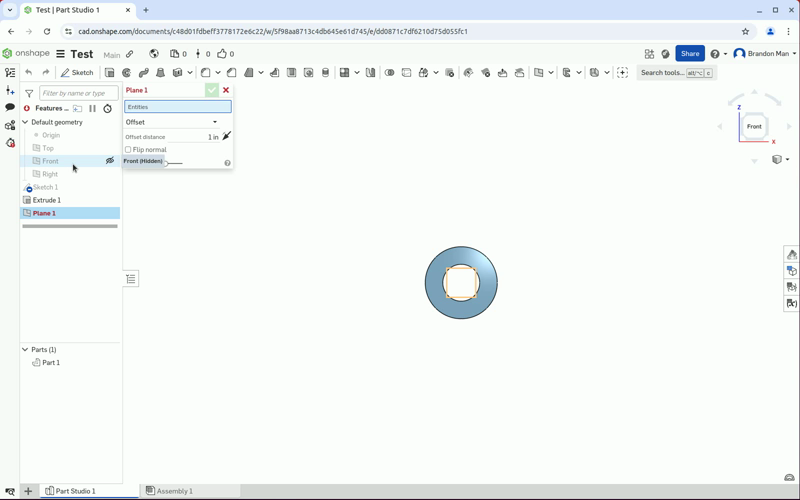
click(73, 163)
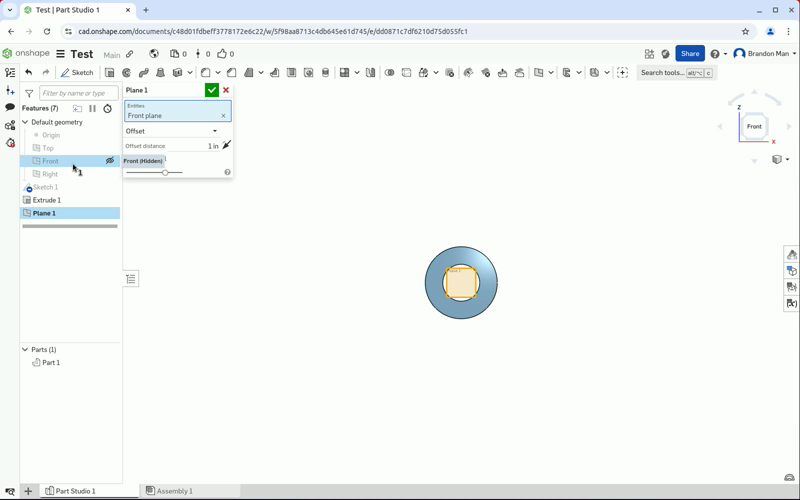
key(tab, 2)
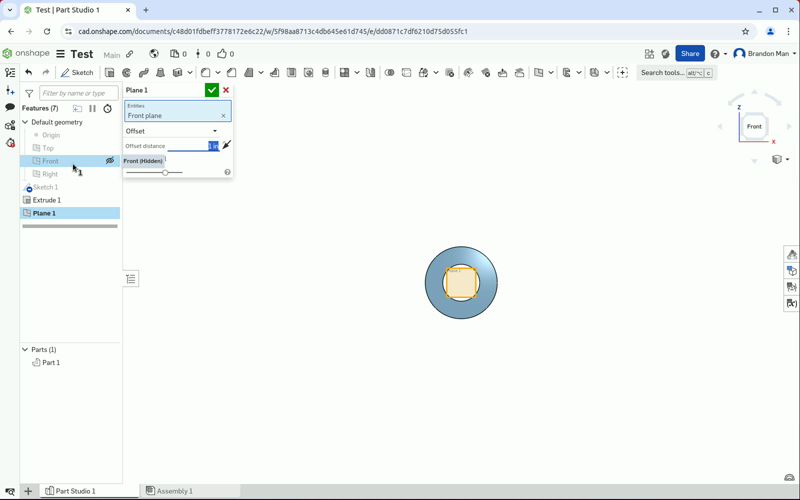
text(3.143)
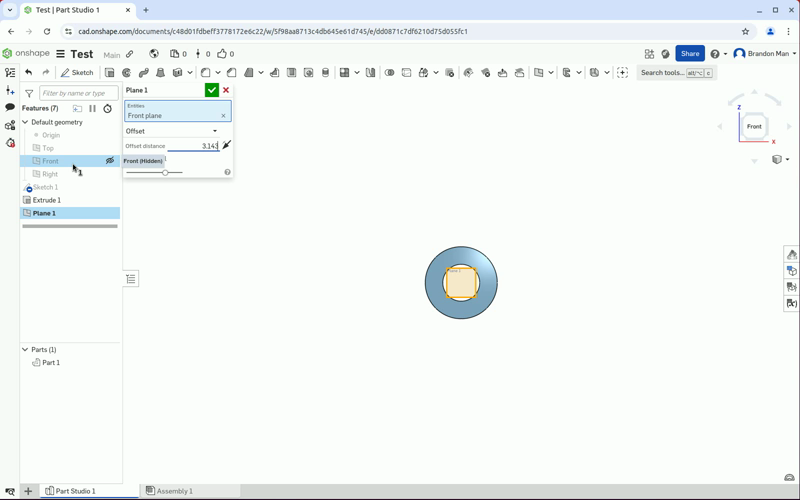
key(enter, 2)
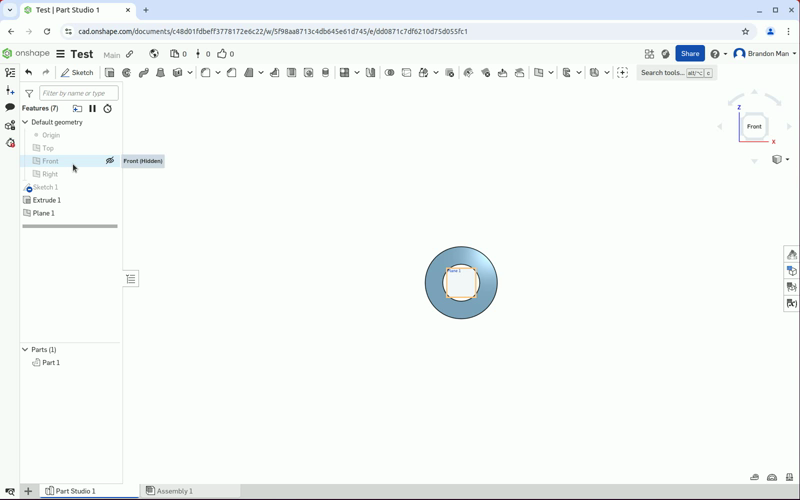
key(shift+s)
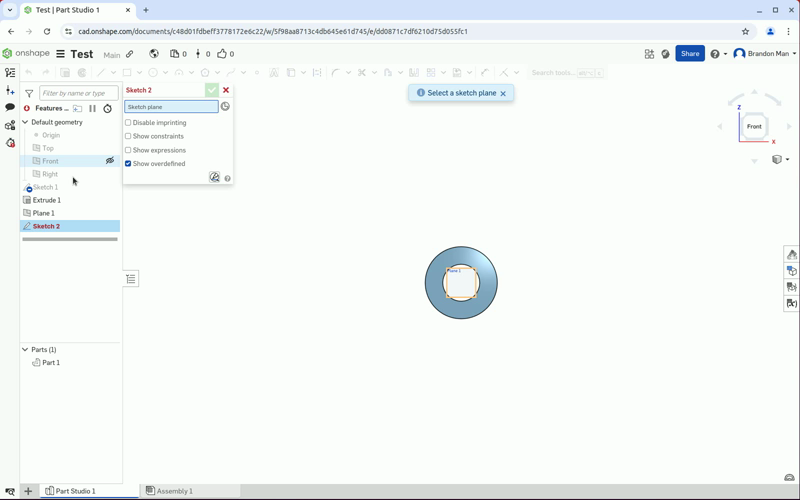
mouse_move(73, 215)
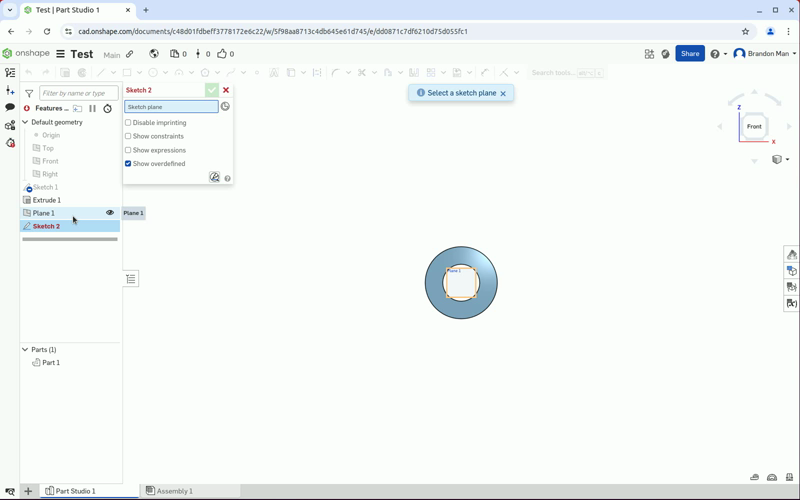
click(73, 215)
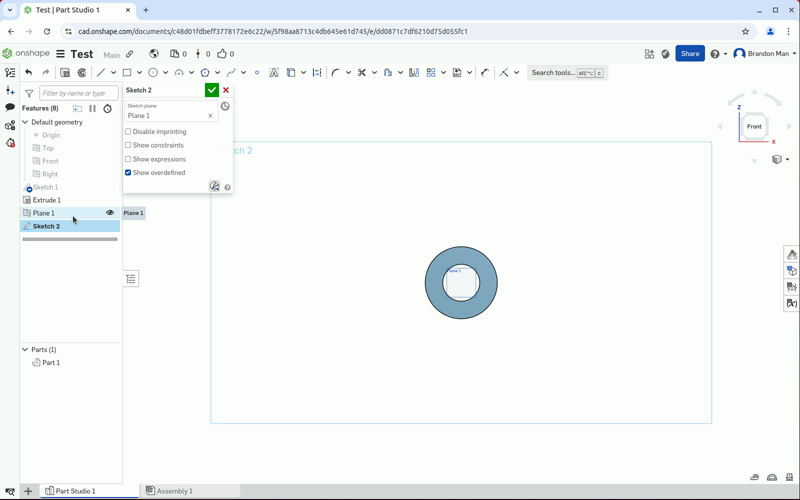
mouse_move(73, 352)
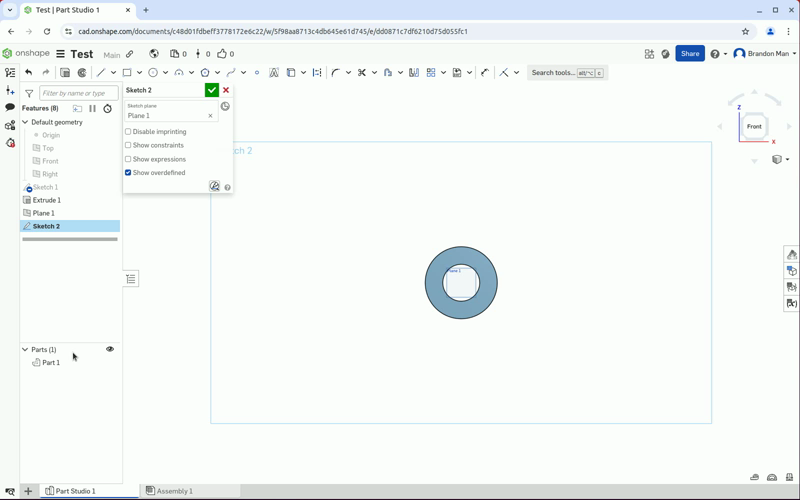
key(y)
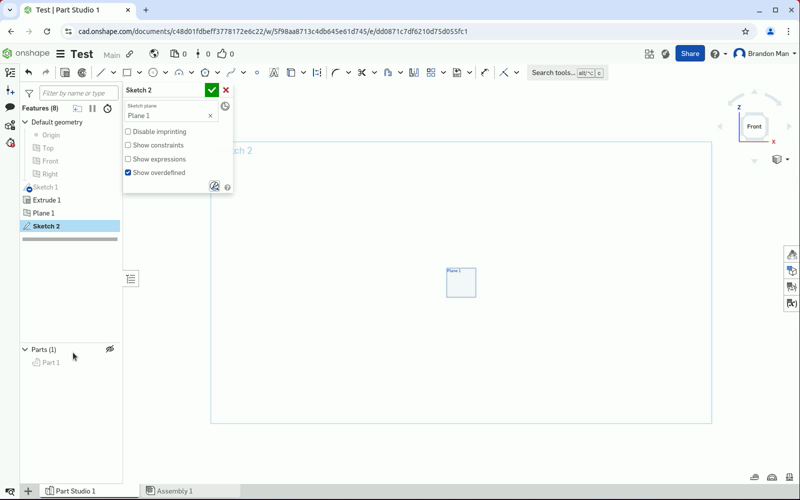
key(c)
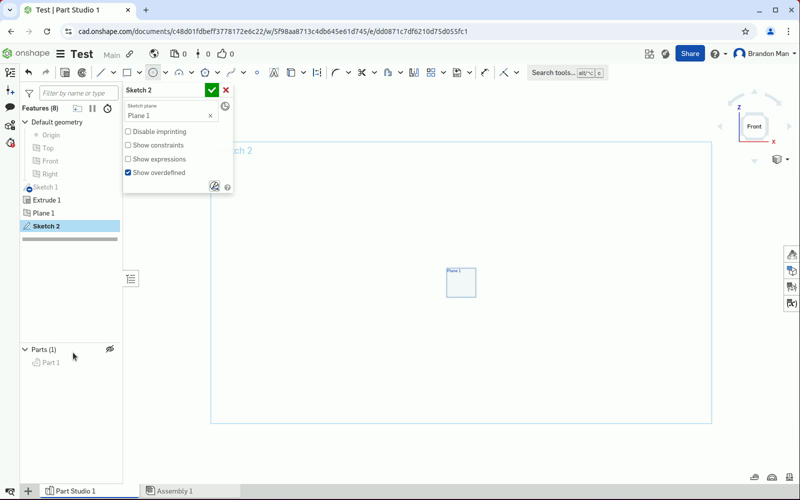
key_down(shift)
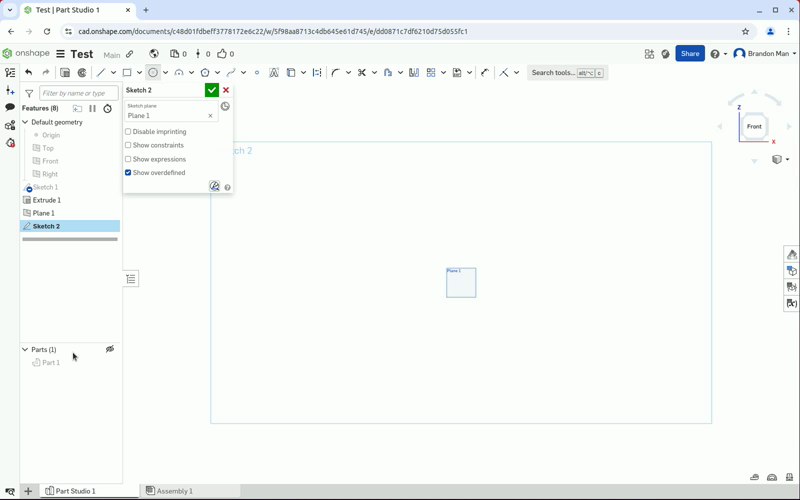
mouse_move(461, 282)
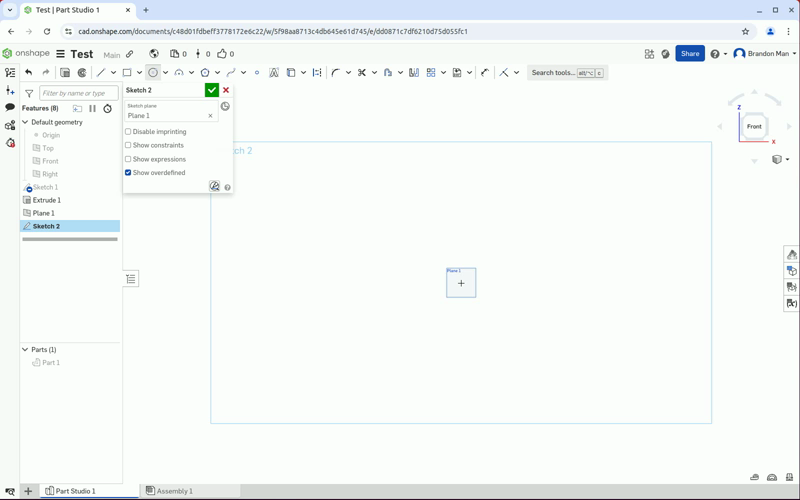
click(461, 282)
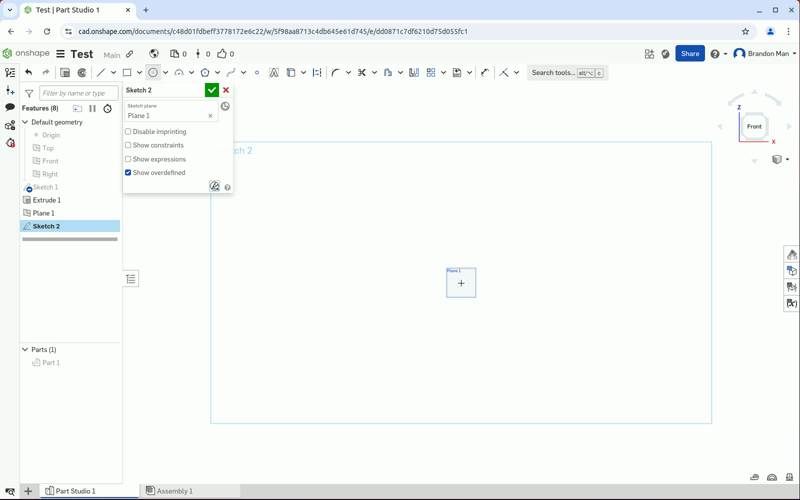
key_up(shift)
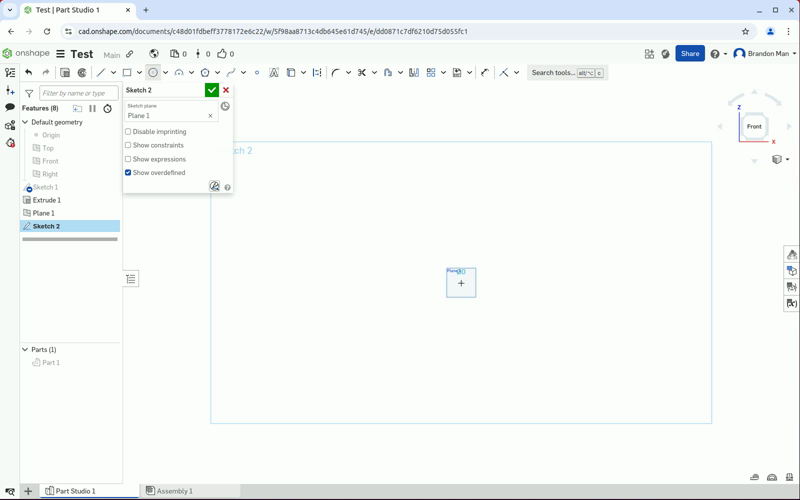
mouse_move(494, 282)
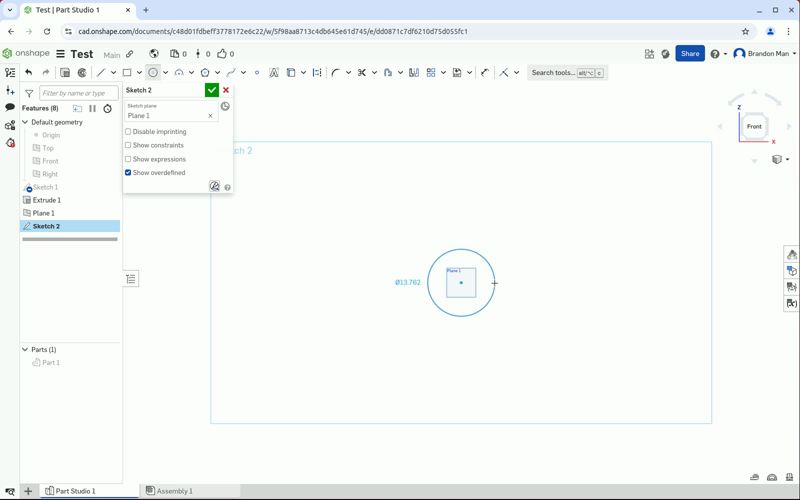
click(494, 282)
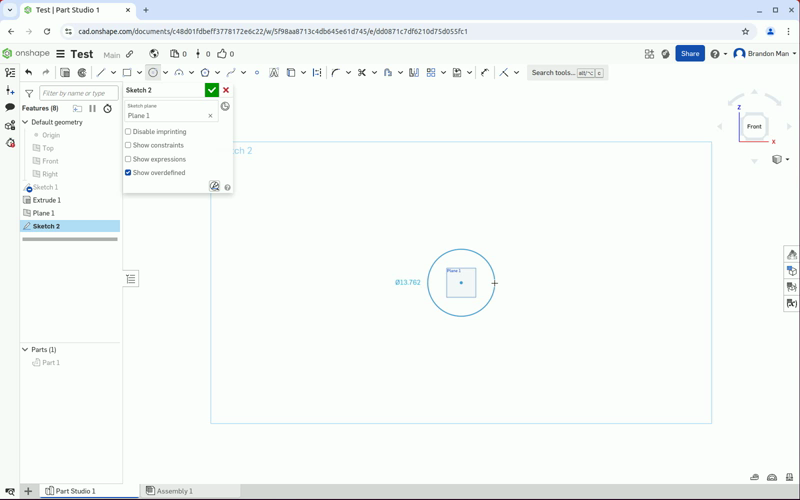
key(esc)
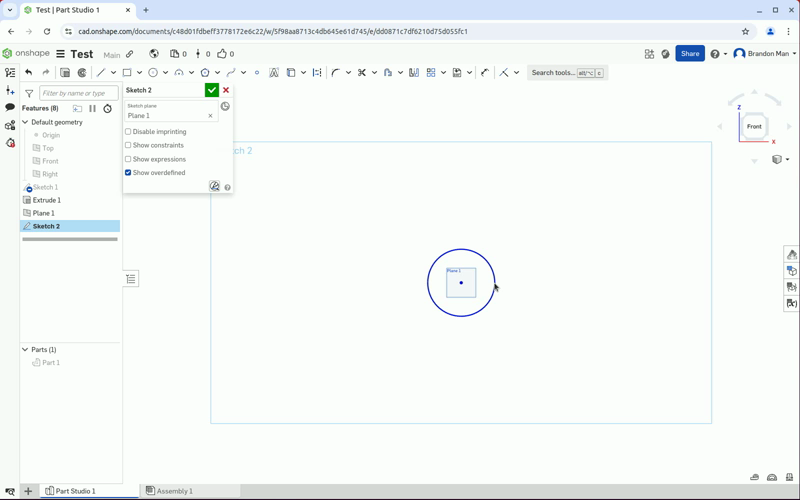
key(c)
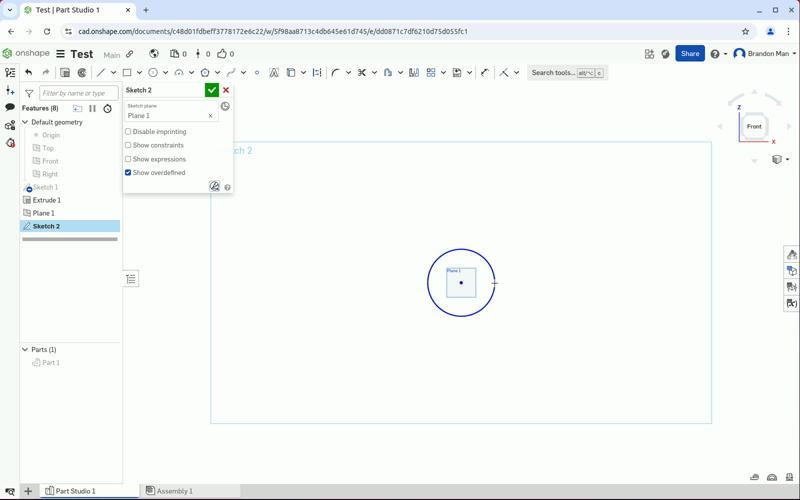
key_down(shift)
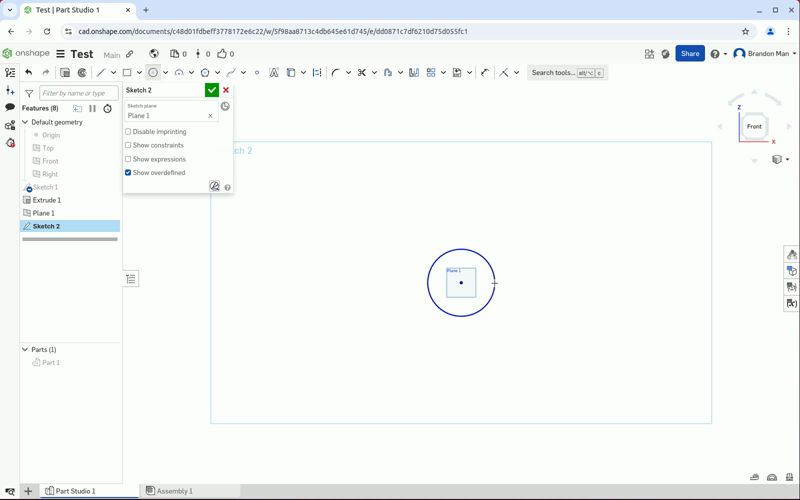
mouse_move(461, 282)
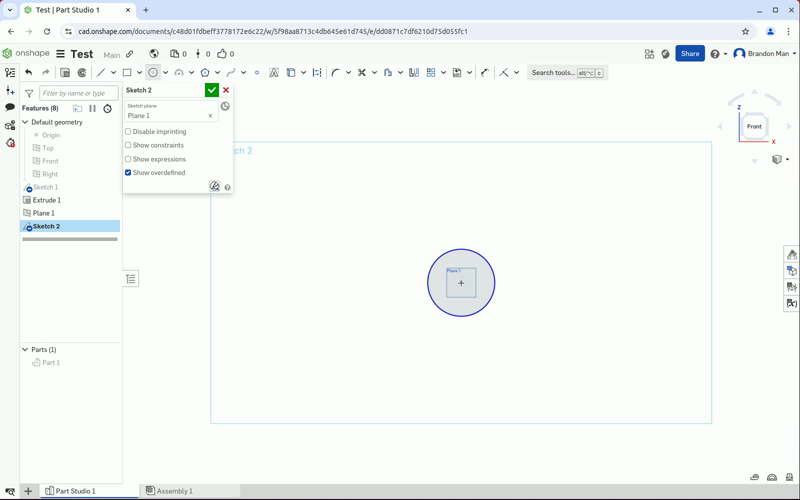
click(461, 282)
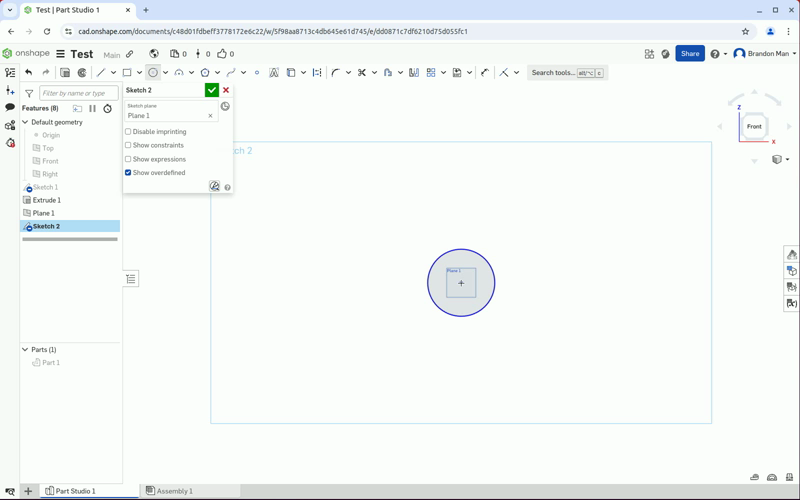
key_up(shift)
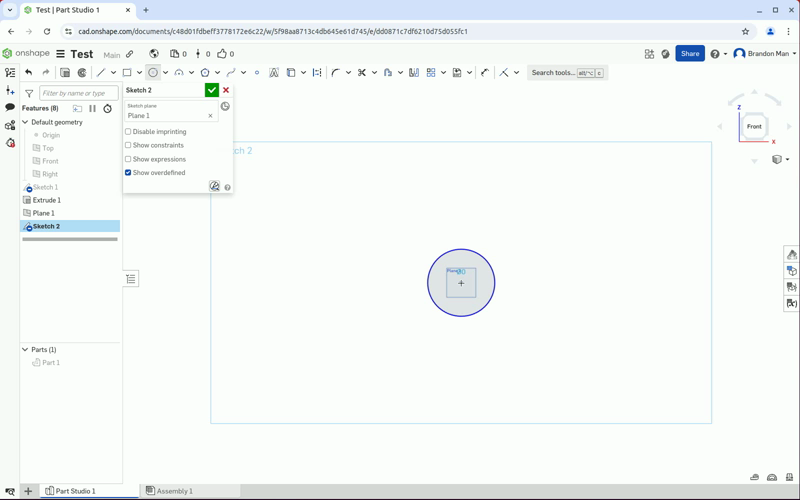
mouse_move(480, 282)
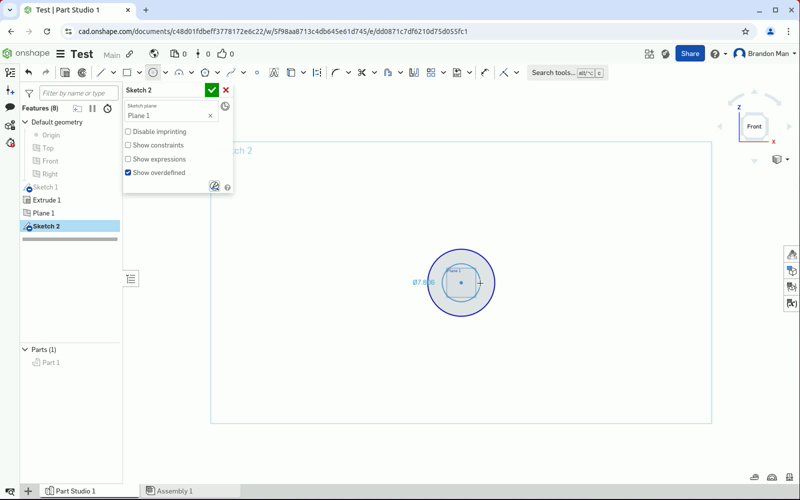
click(480, 282)
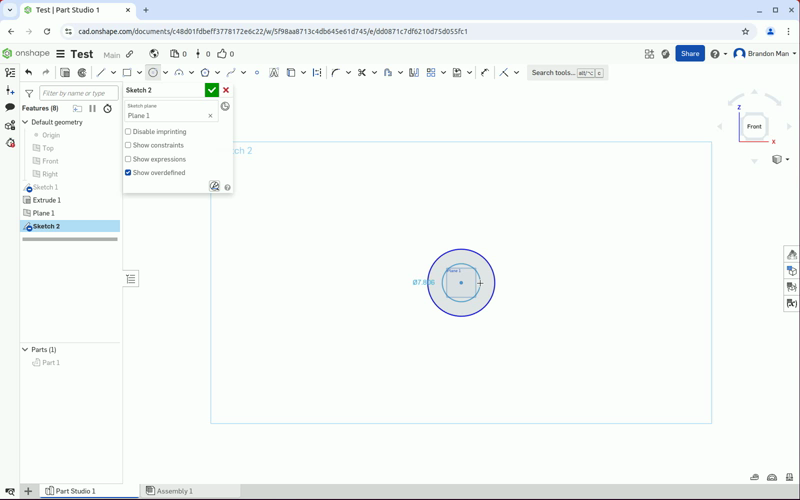
key(esc)
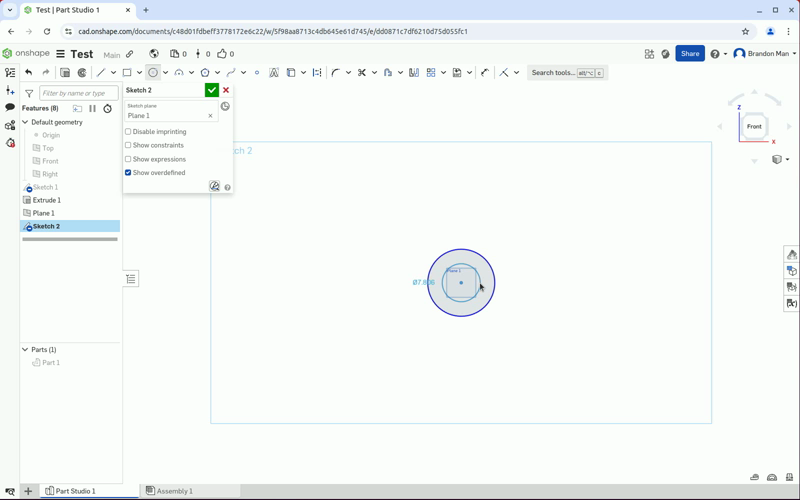
mouse_move(446, 302)
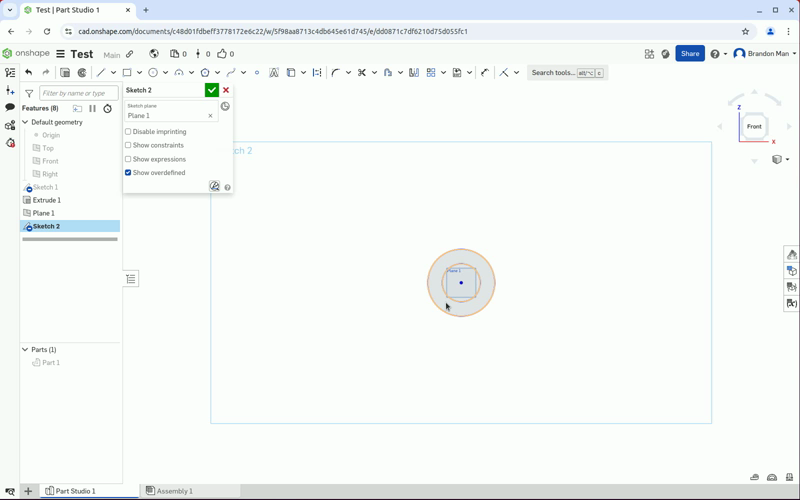
click(446, 302)
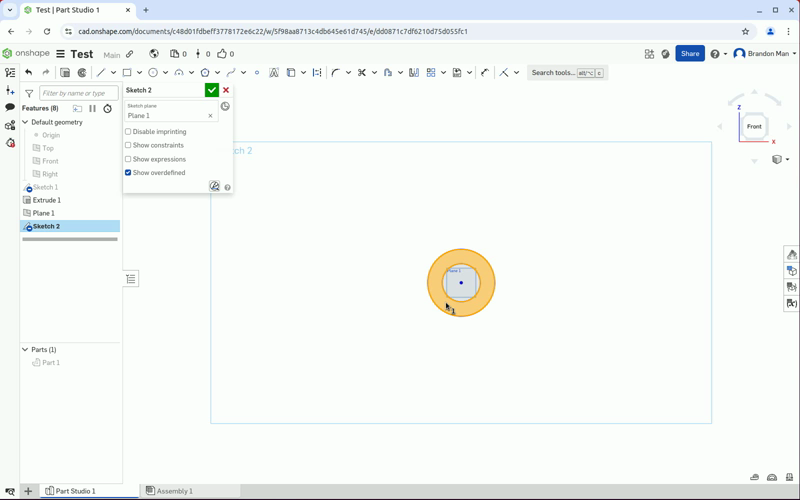
mouse_move(73, 352)
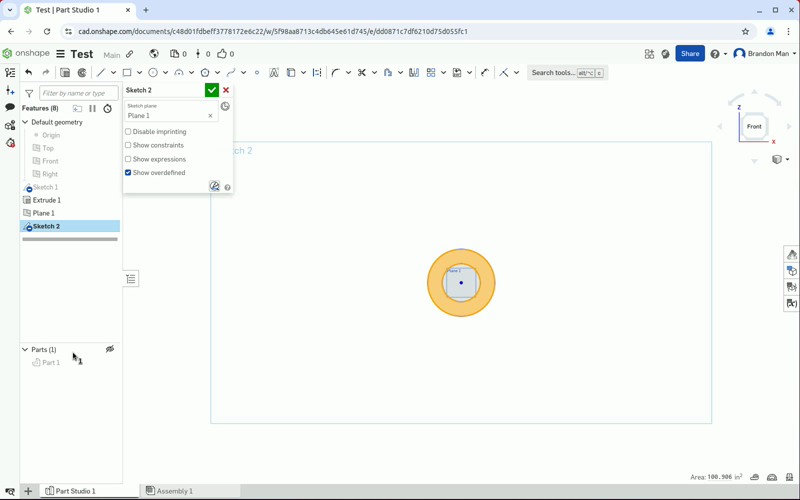
key(shift+y)
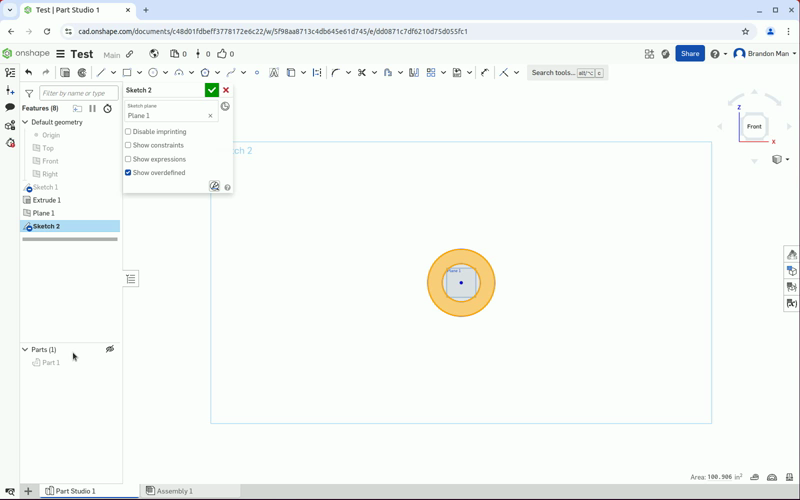
key(shift+e)
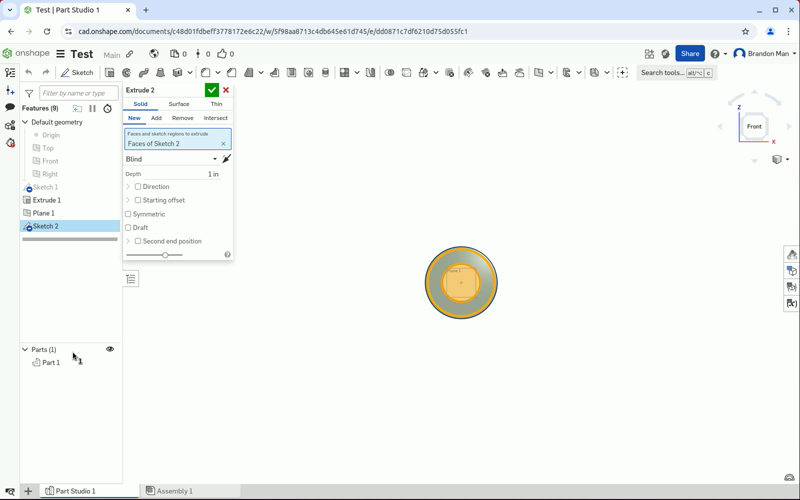
mouse_move(143, 106)
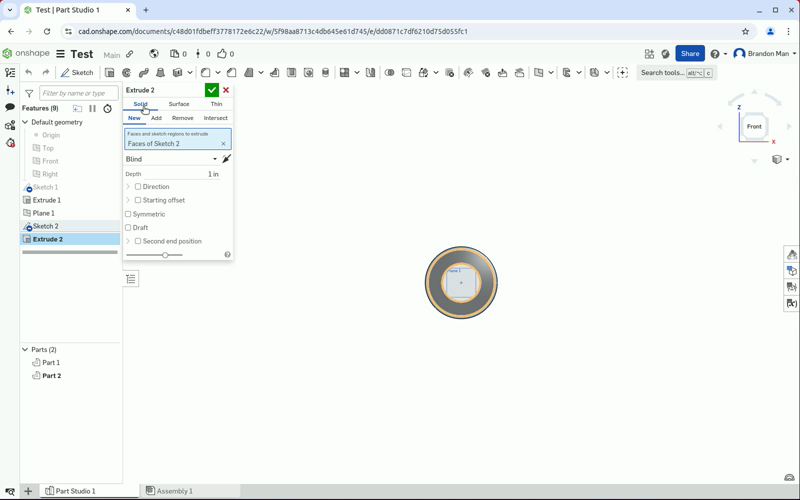
click(143, 106)
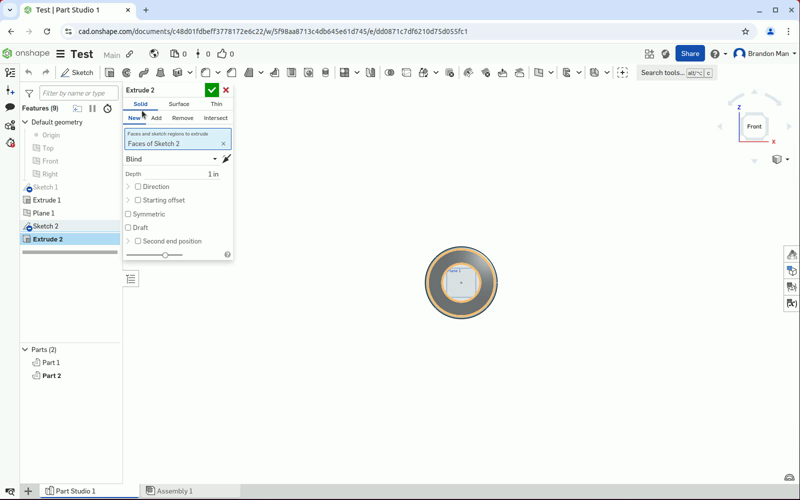
mouse_move(137, 120)
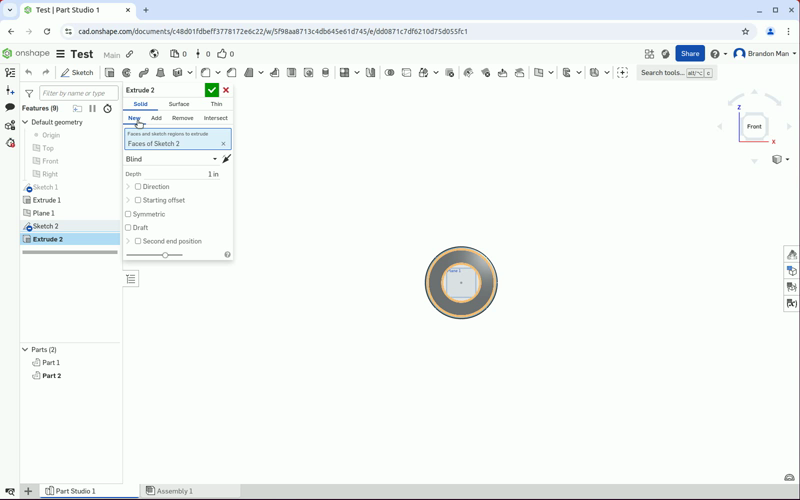
click(137, 120)
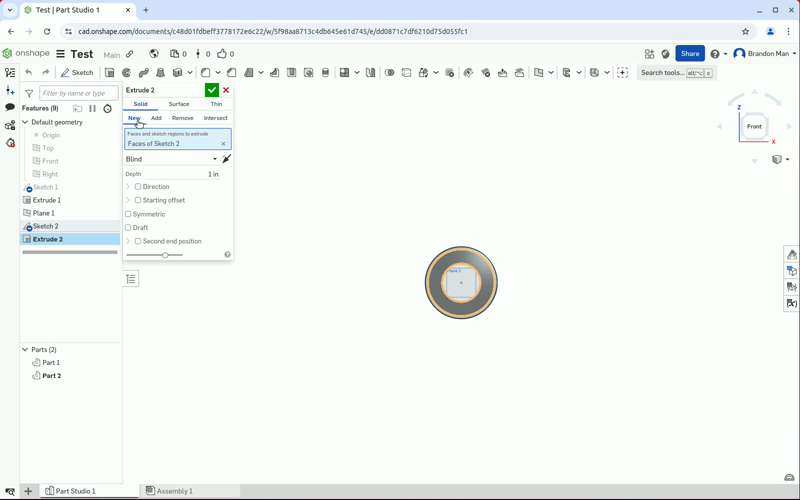
key(tab, 4)
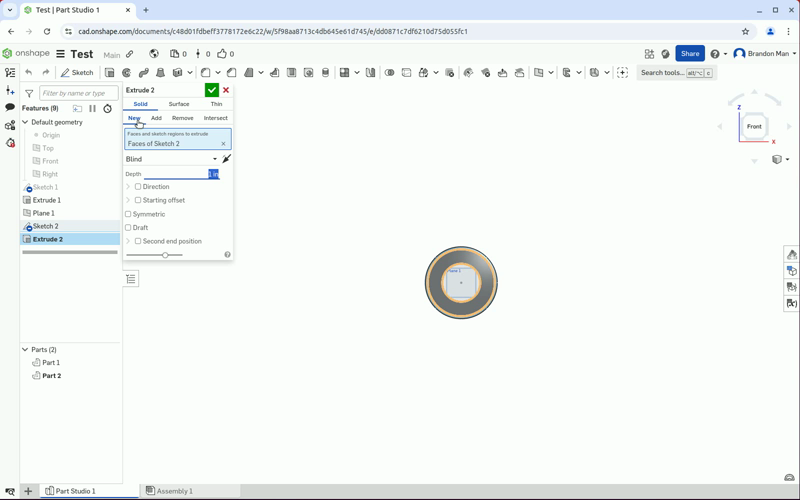
text(0.963)
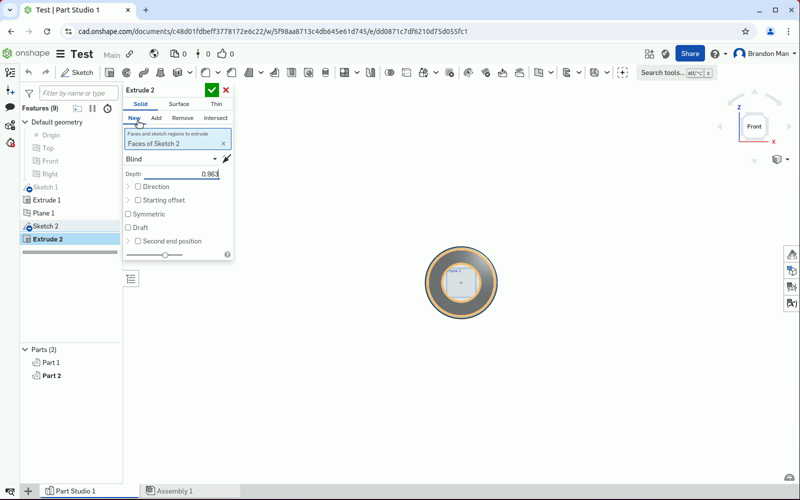
key(enter)
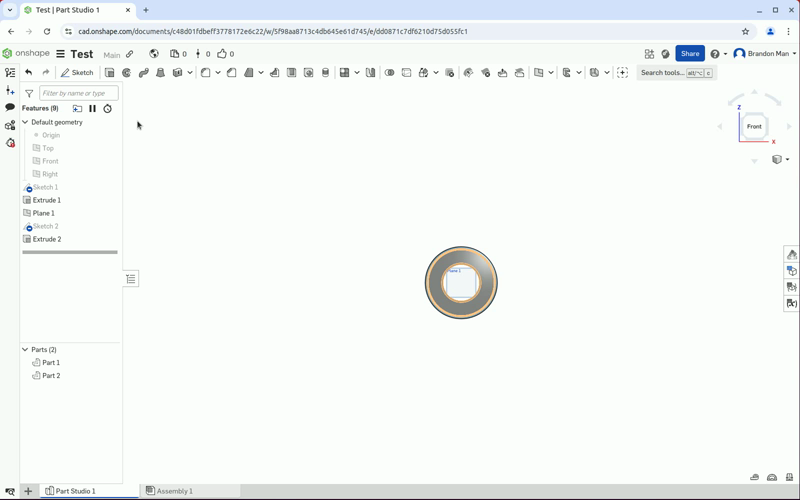
key(shift+h)
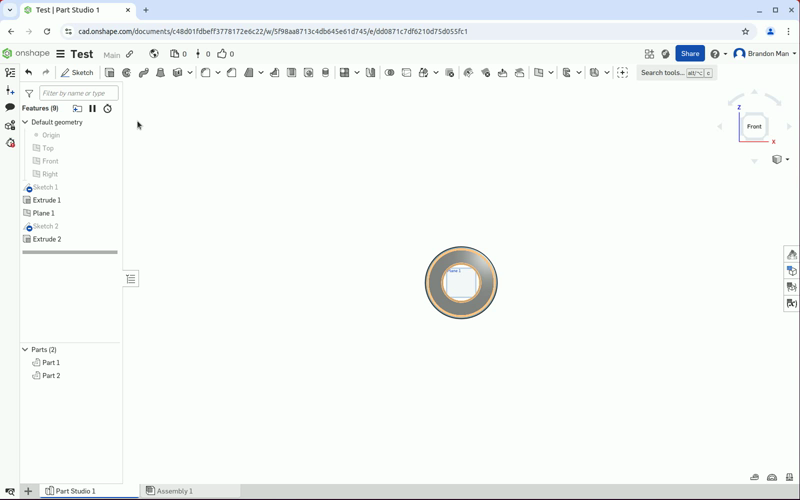
key(shift+h)
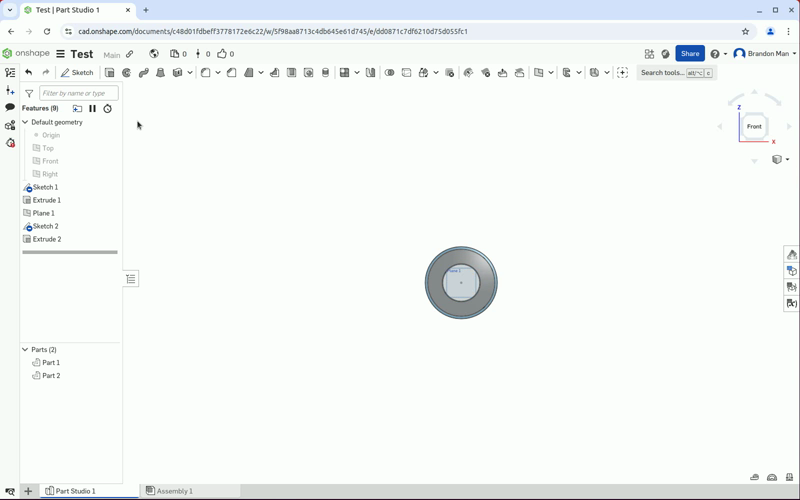
key(shift+7)
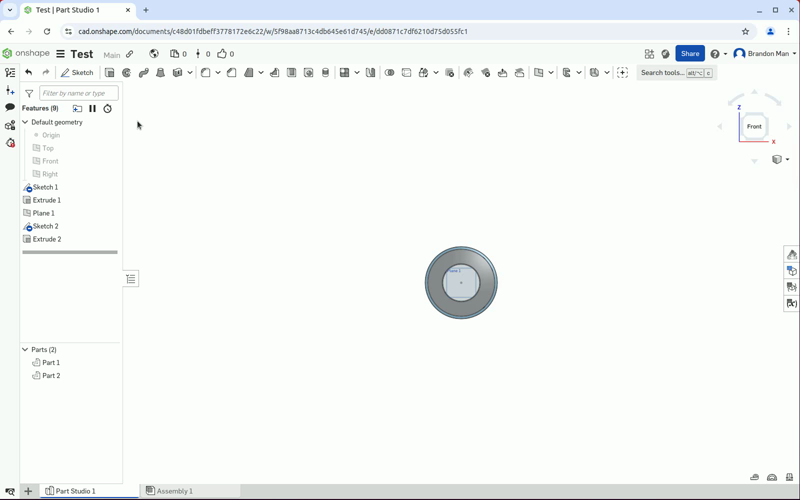
key(left, 2)
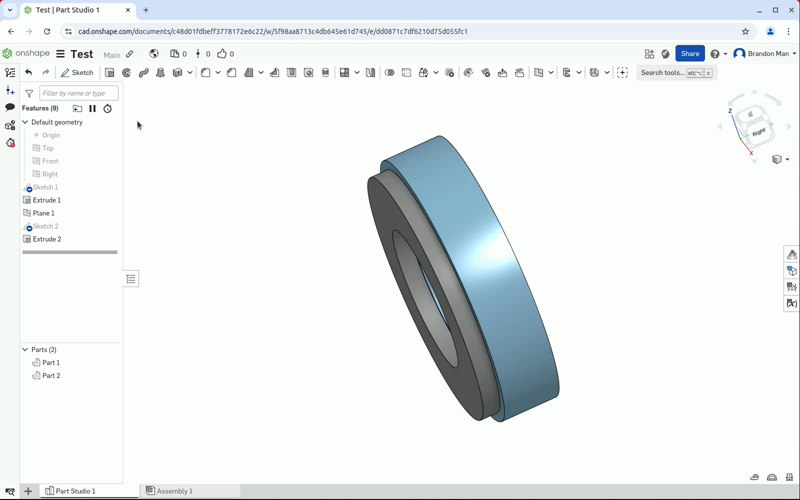
key(down, 2)
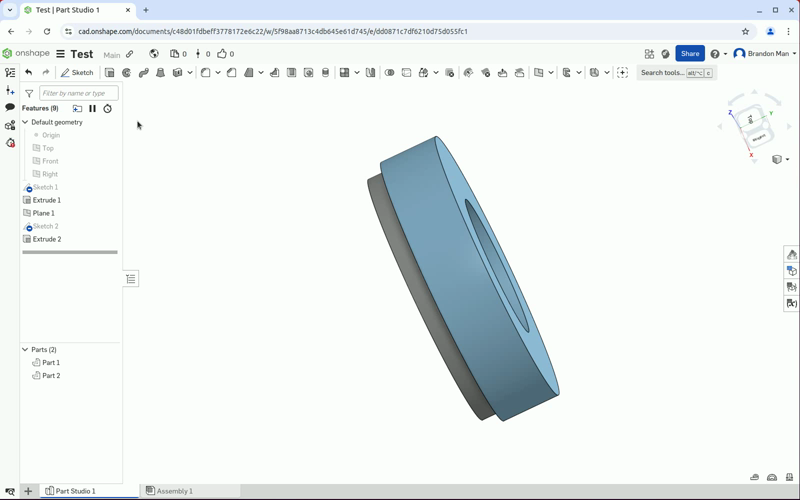
key(up, 2)
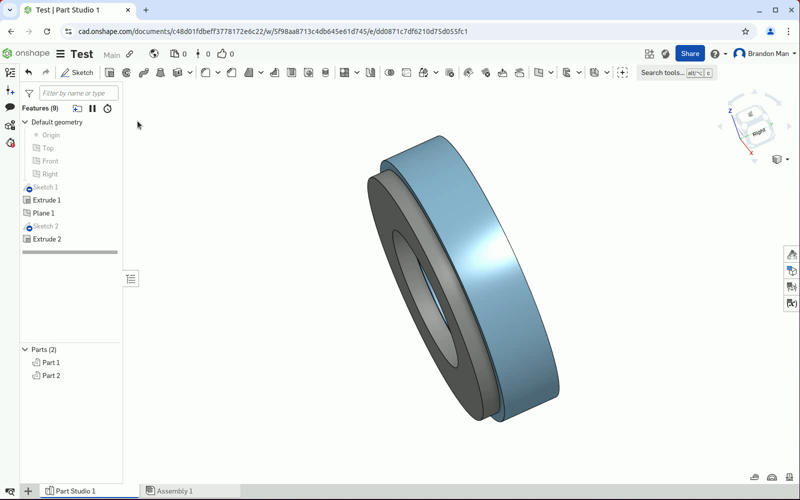
key(right, 2)
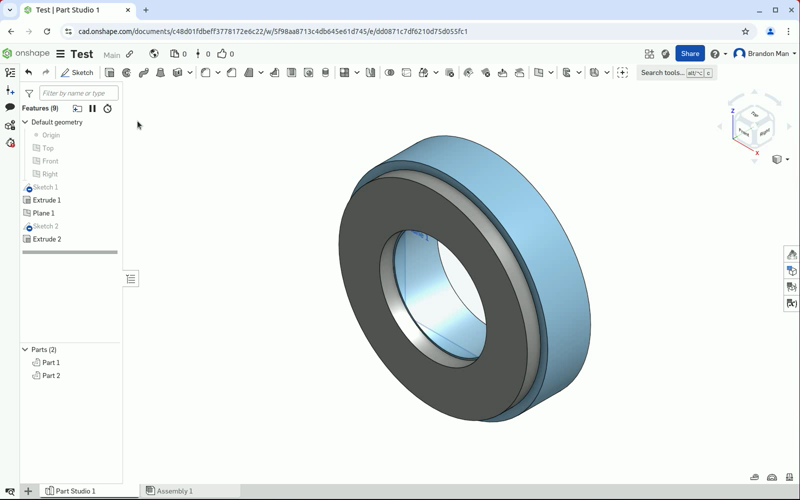
mouse_move(73, 189)
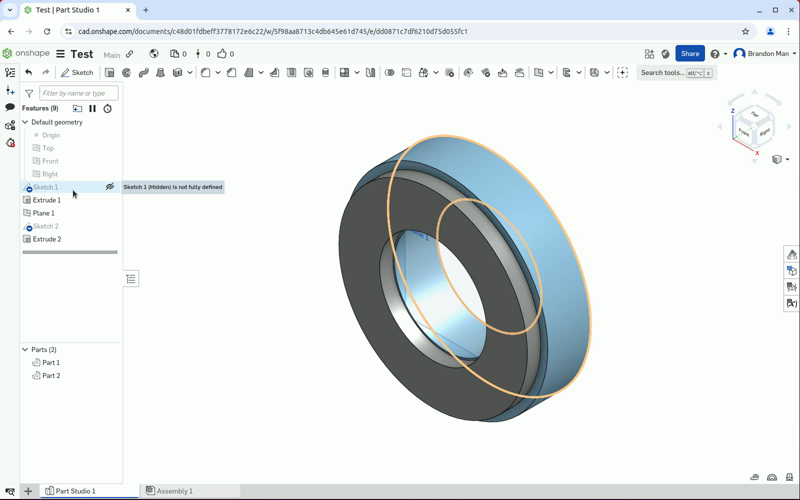
click(73, 189)